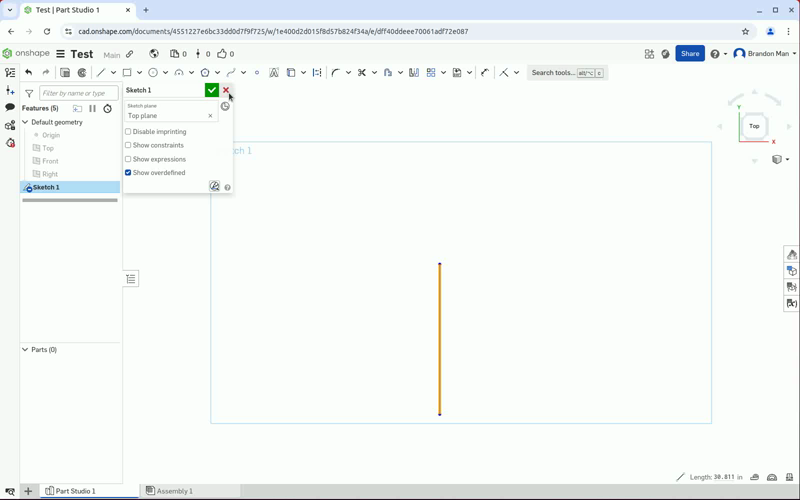
key(shift+h)
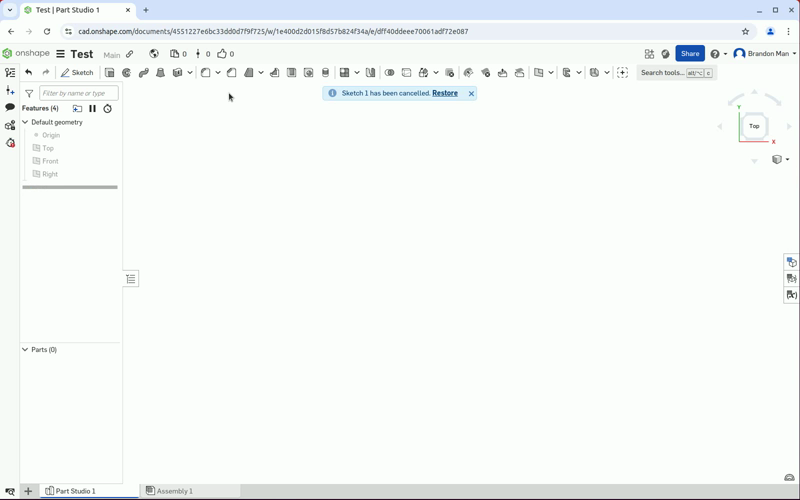
mouse_move(73, 352)
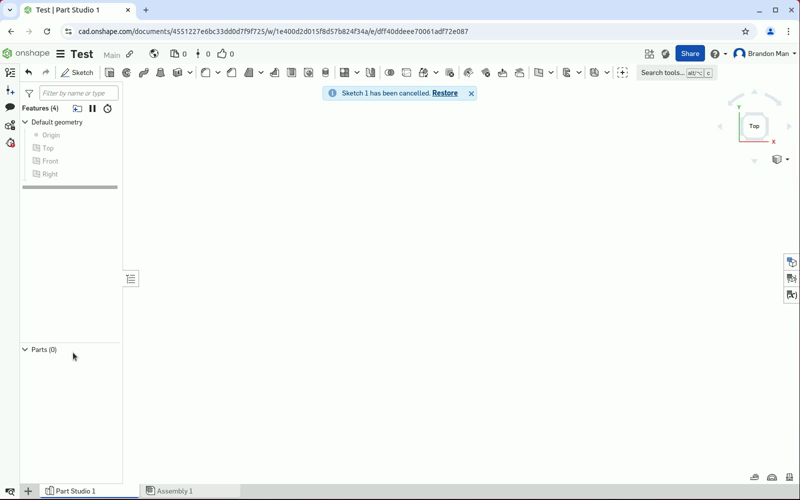
key(y)
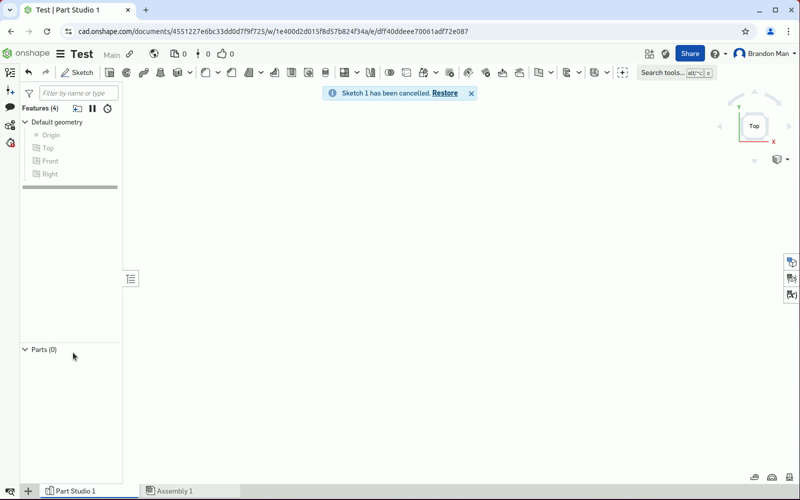
key(shift+p)
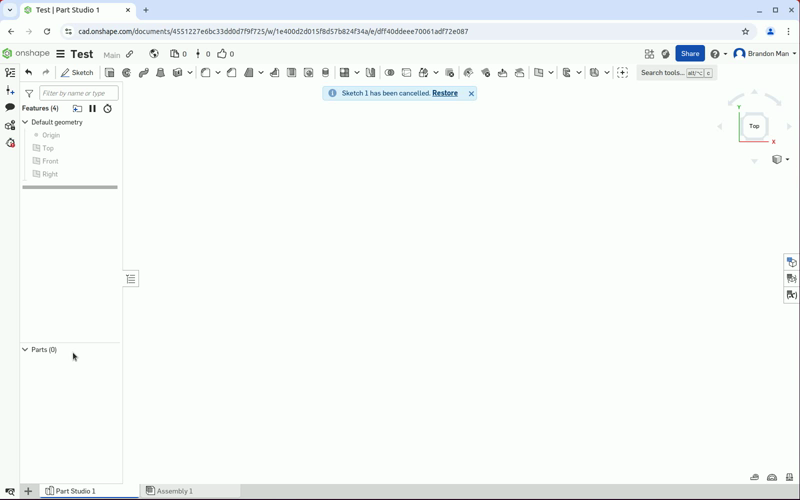
key(space)
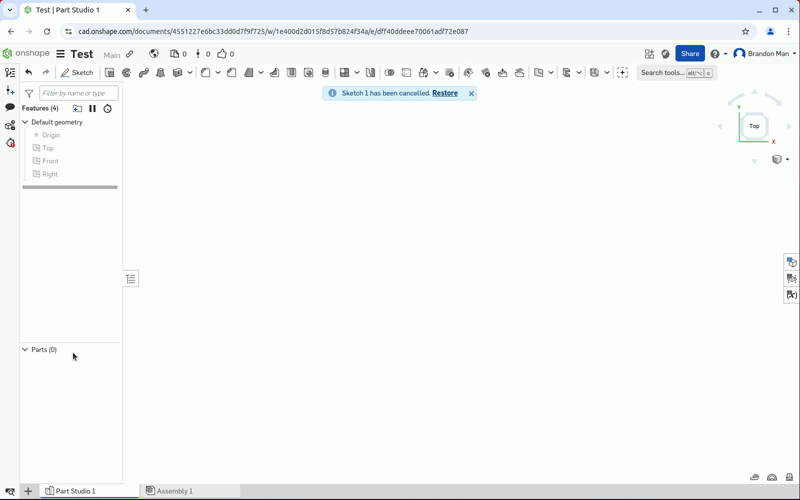
key_down(shift)
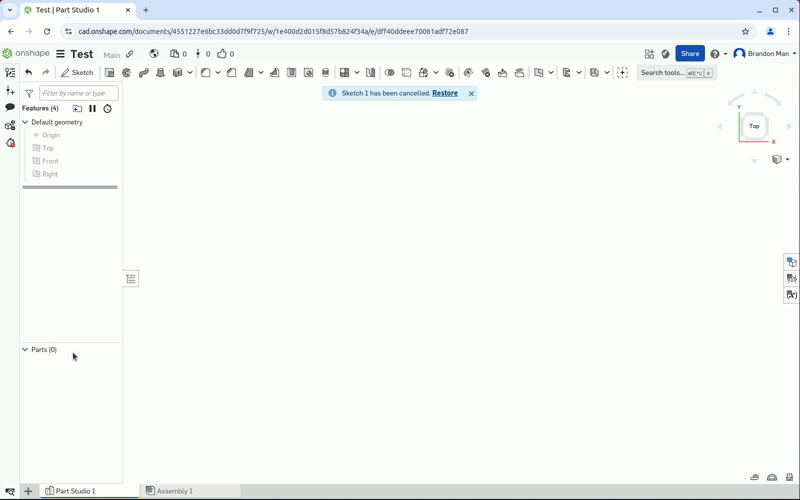
key(up)
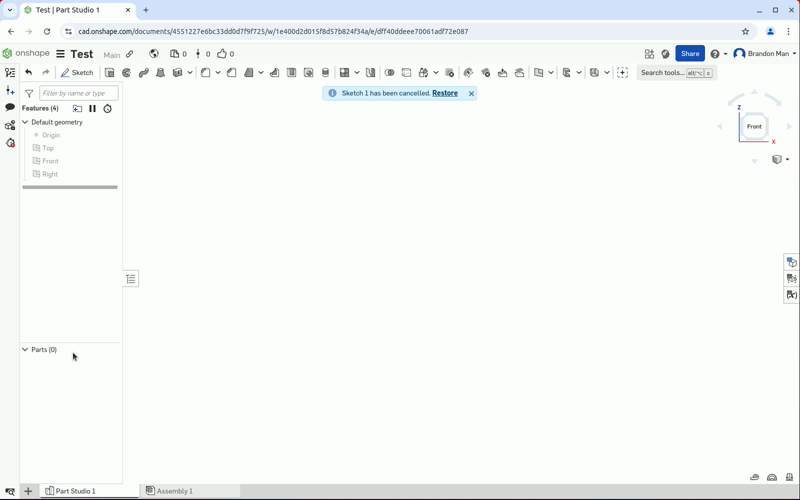
key_up(shift)
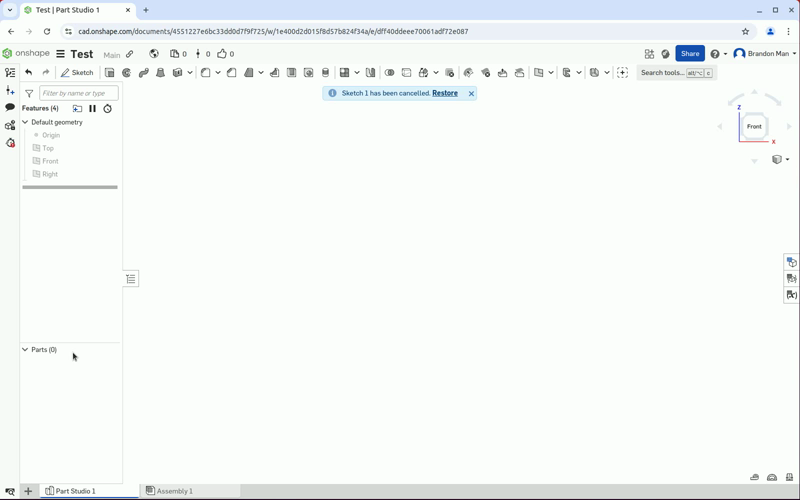
mouse_move(73, 352)
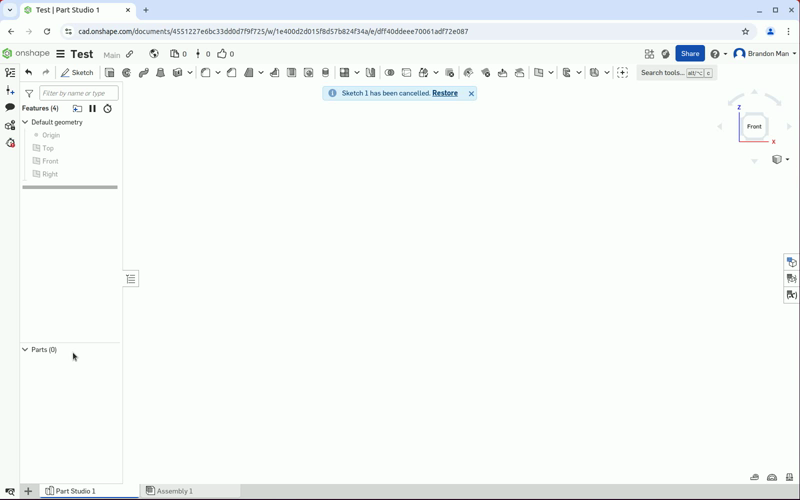
key(shift+y)
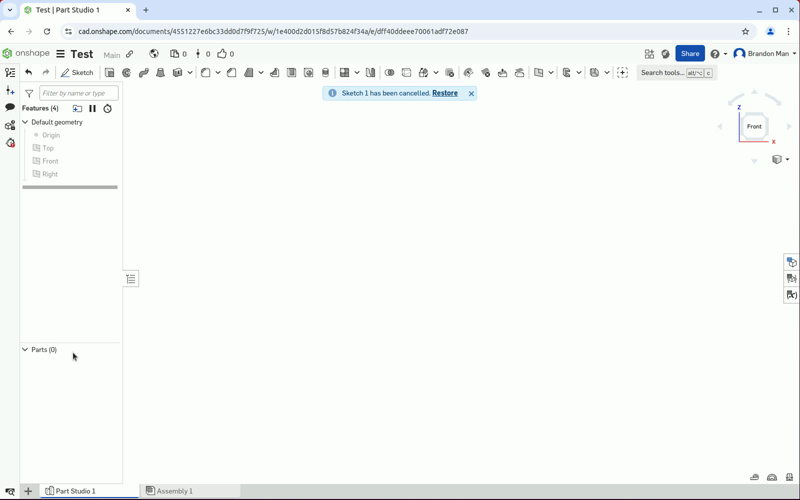
key(shift+s)
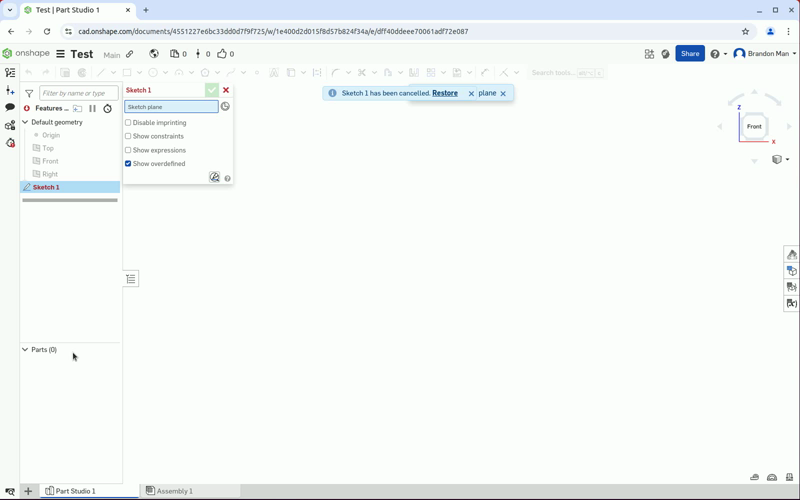
mouse_move(73, 163)
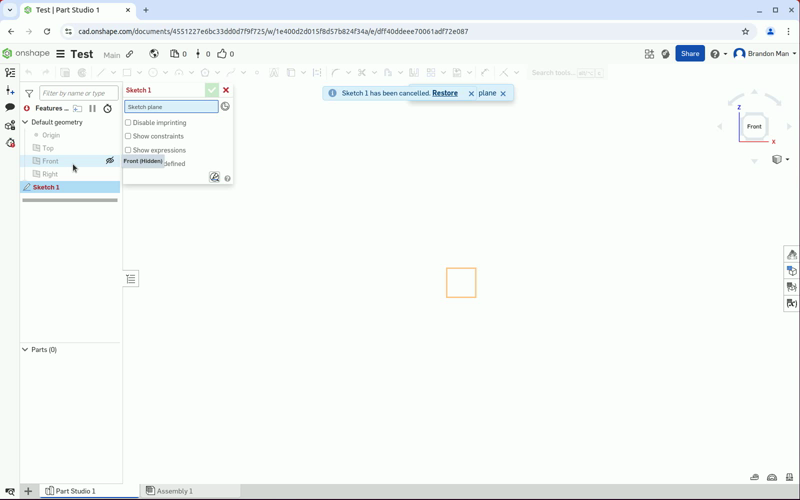
click(73, 163)
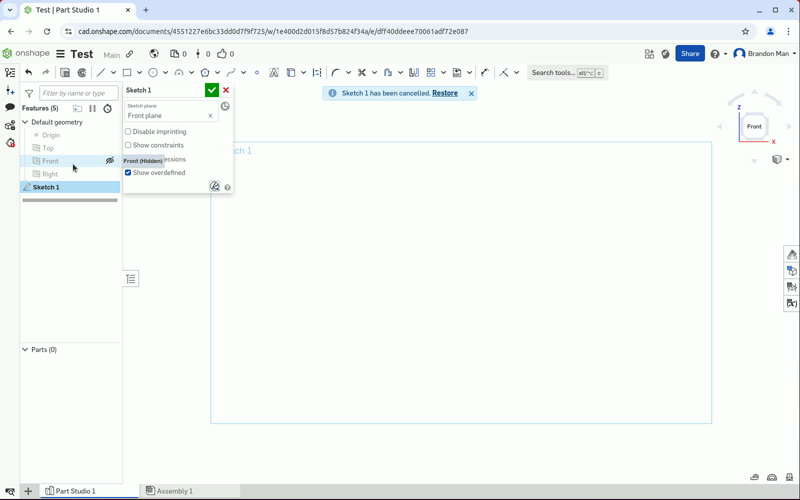
mouse_move(73, 352)
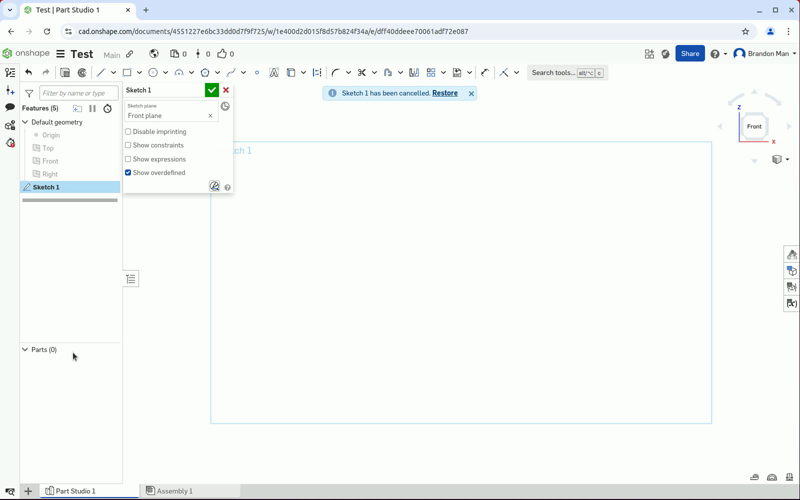
key(y)
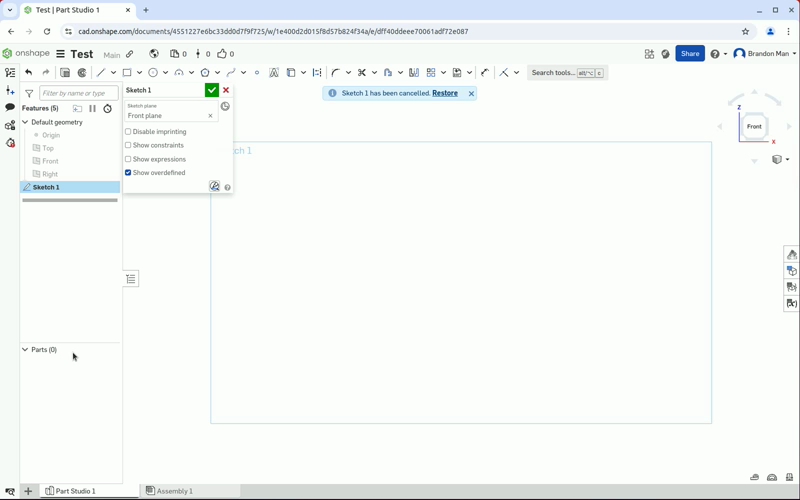
key(l)
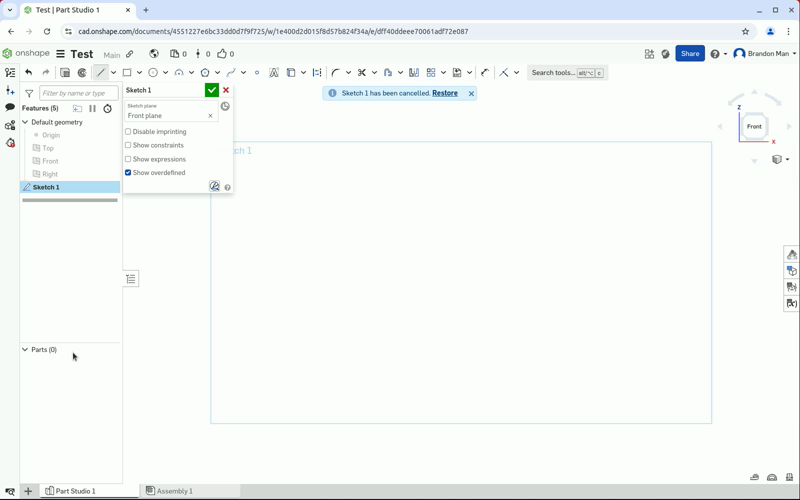
key_down(shift)
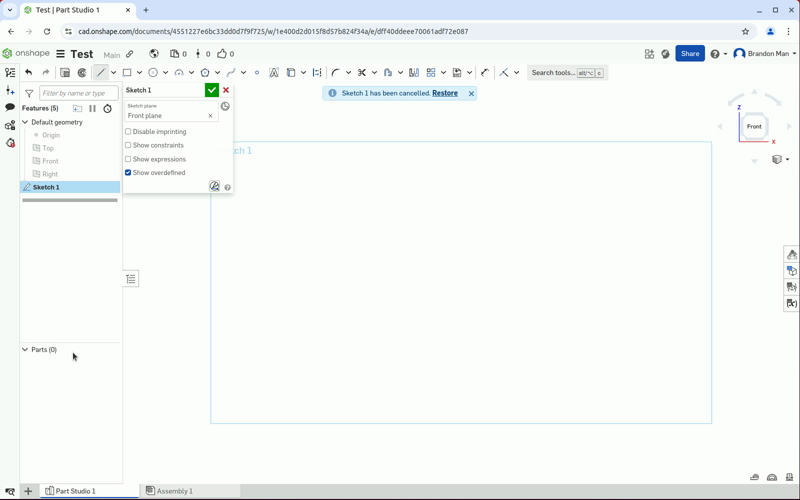
mouse_move(348, 282)
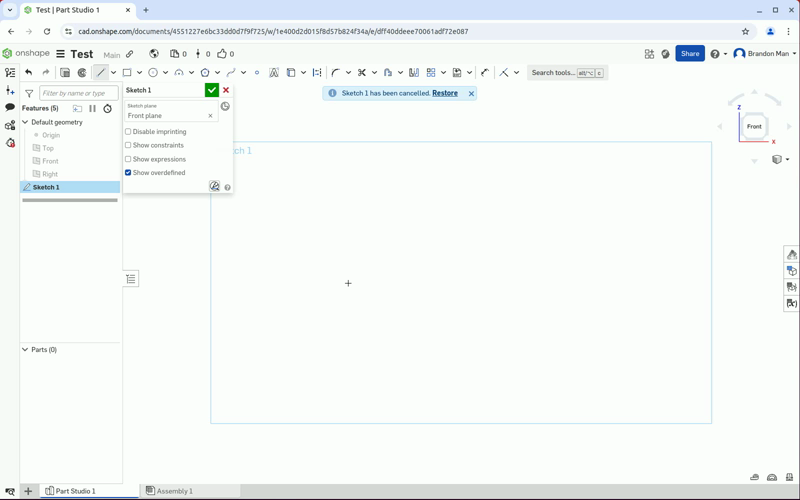
click(348, 282)
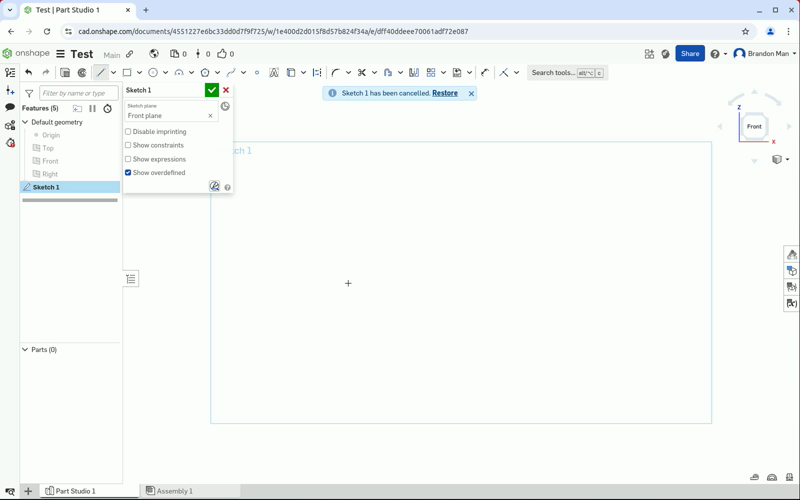
key_up(shift)
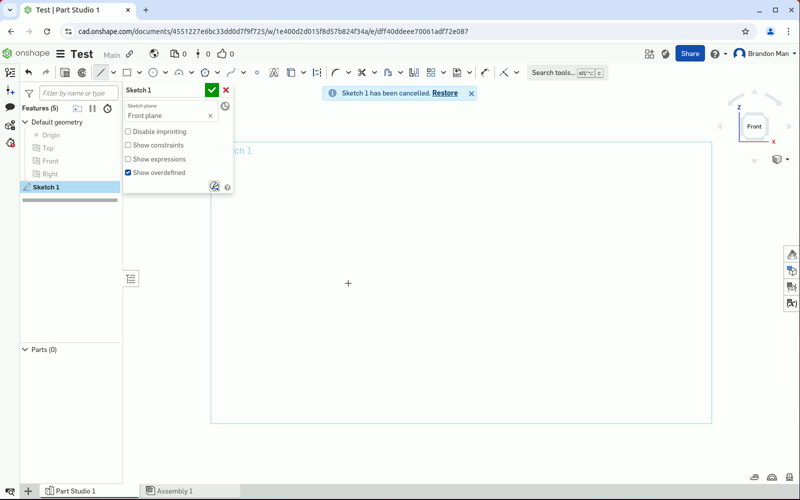
key_down(shift)
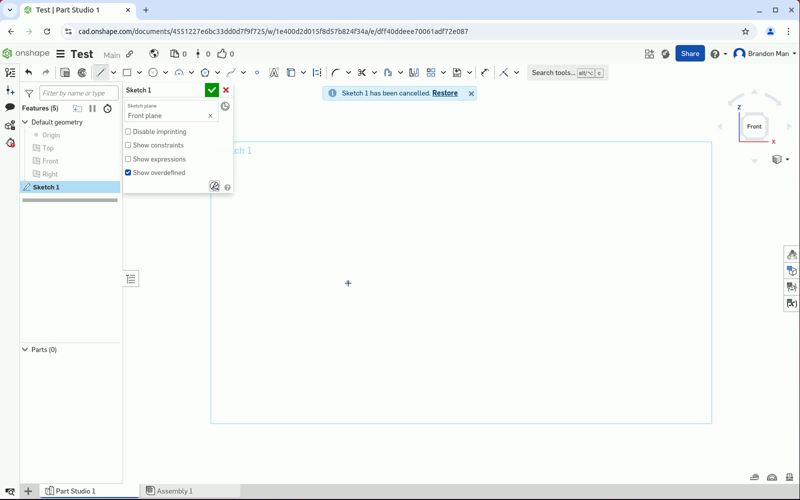
mouse_move(460, 282)
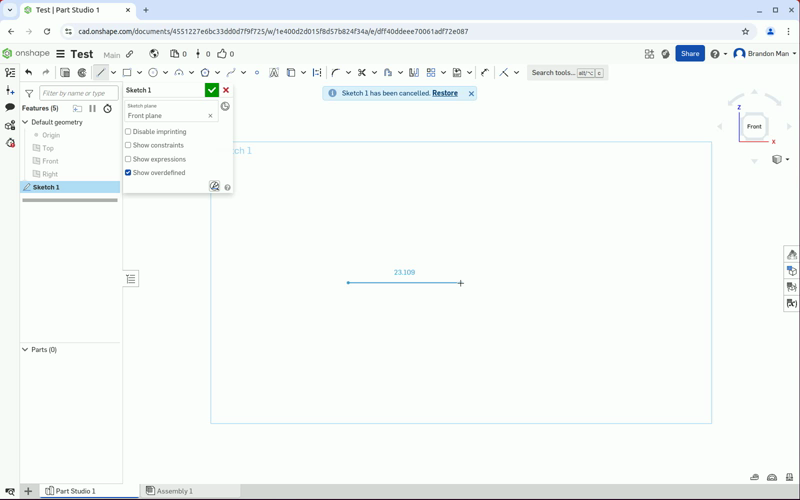
click(460, 282)
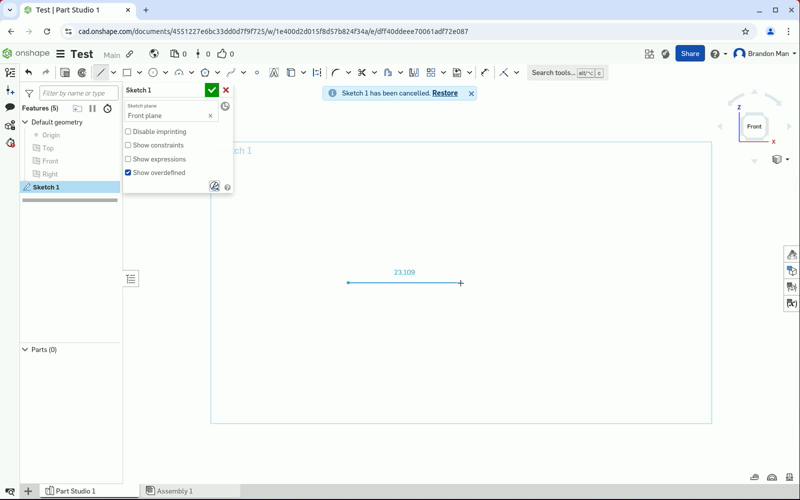
key_up(shift)
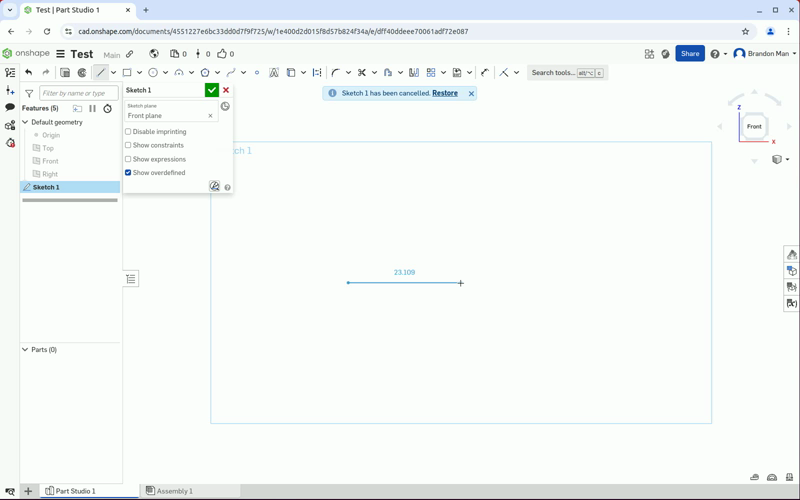
key_down(shift)
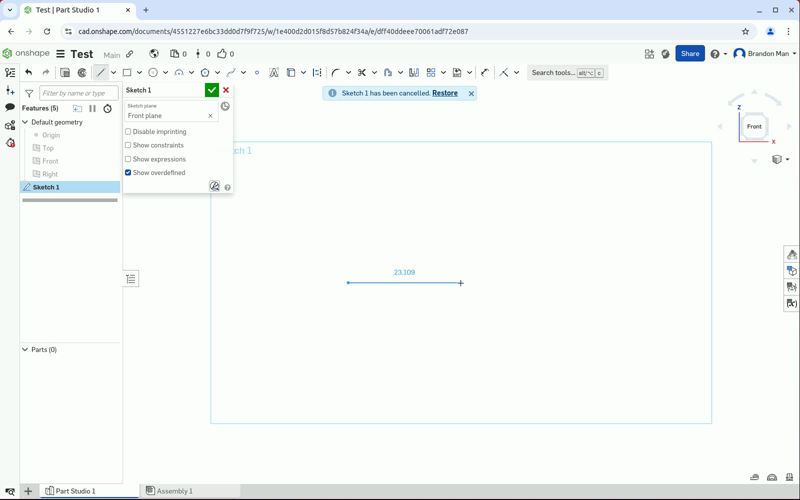
mouse_move(460, 215)
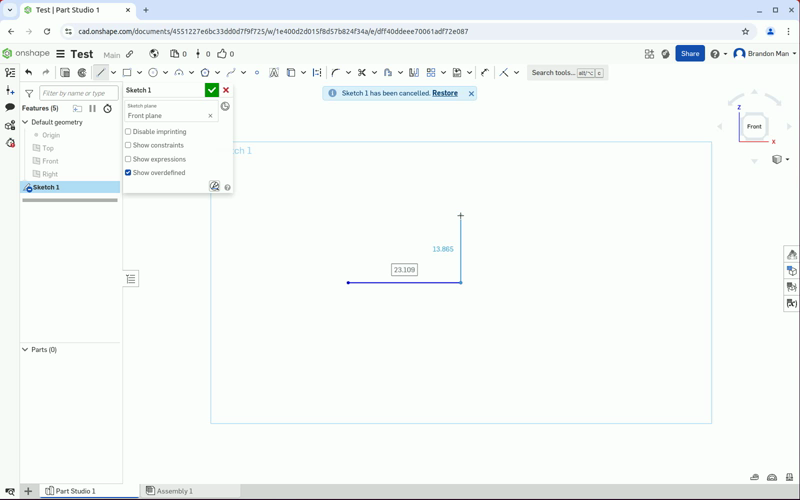
click(460, 215)
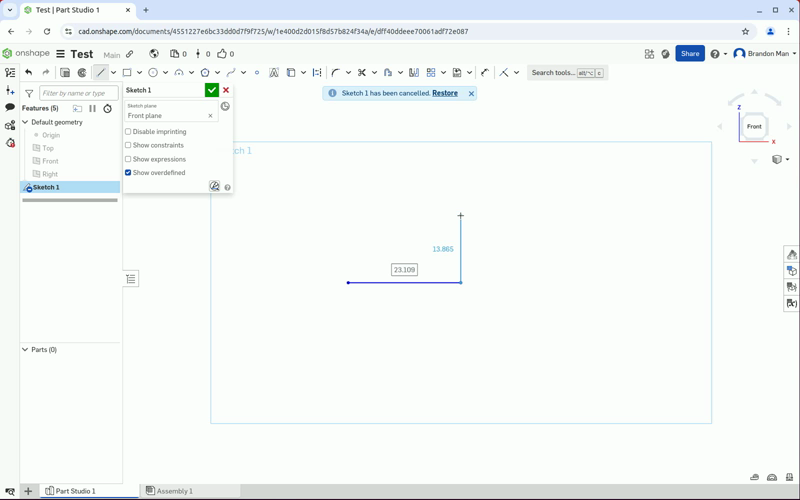
key_up(shift)
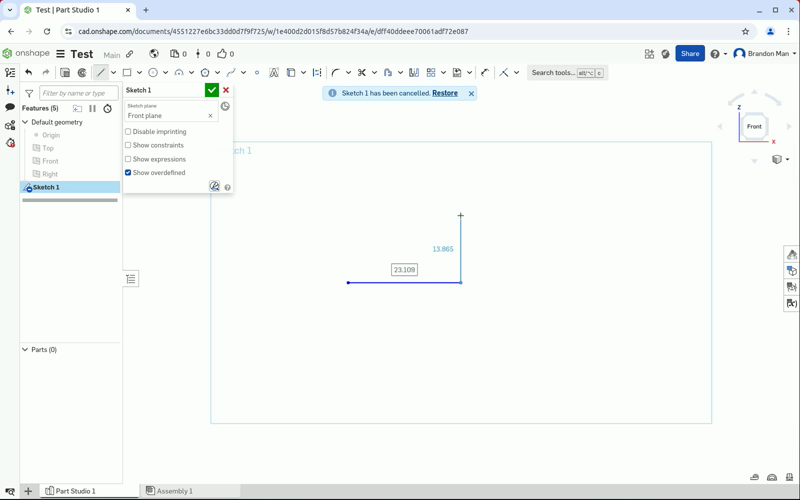
key_down(shift)
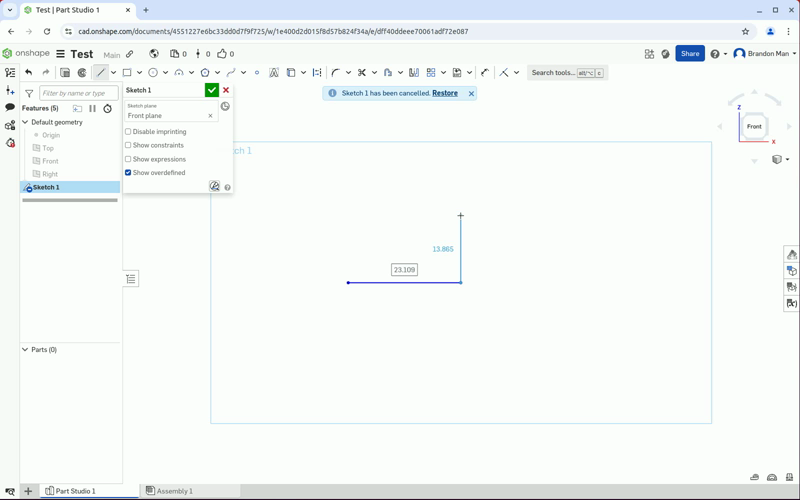
mouse_move(348, 215)
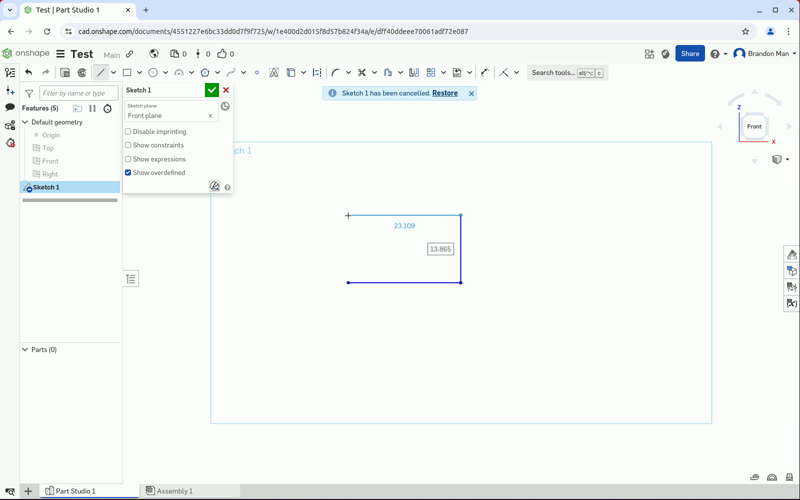
click(348, 215)
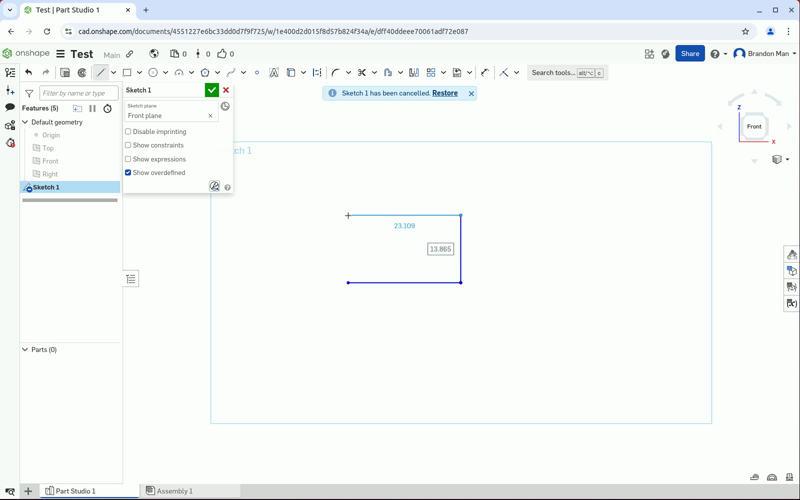
key_up(shift)
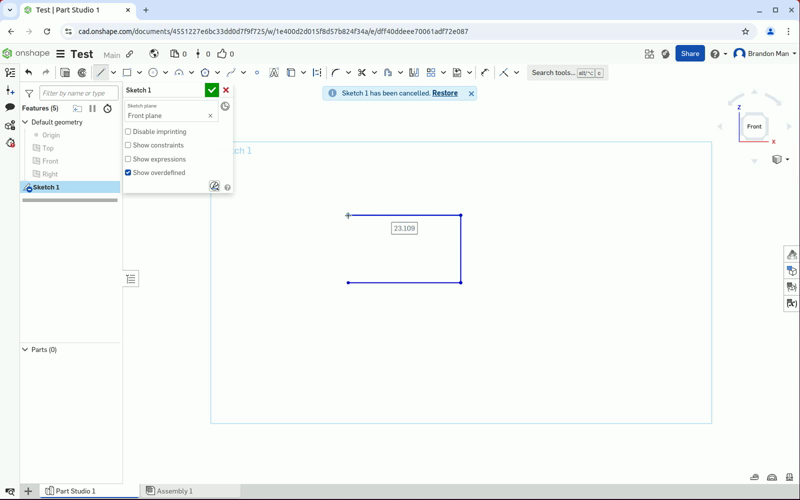
key_down(shift)
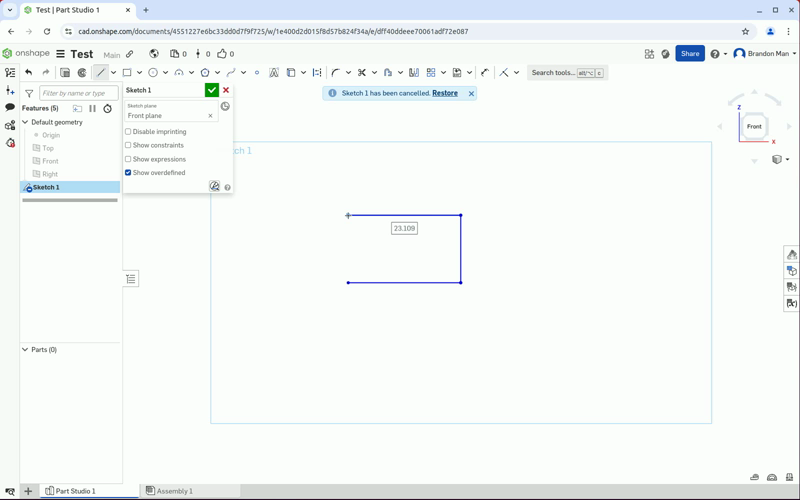
mouse_move(348, 282)
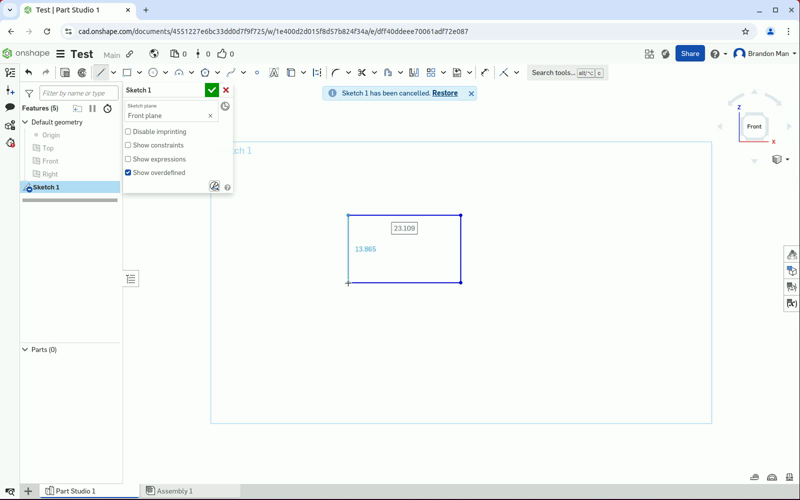
key_up(shift)
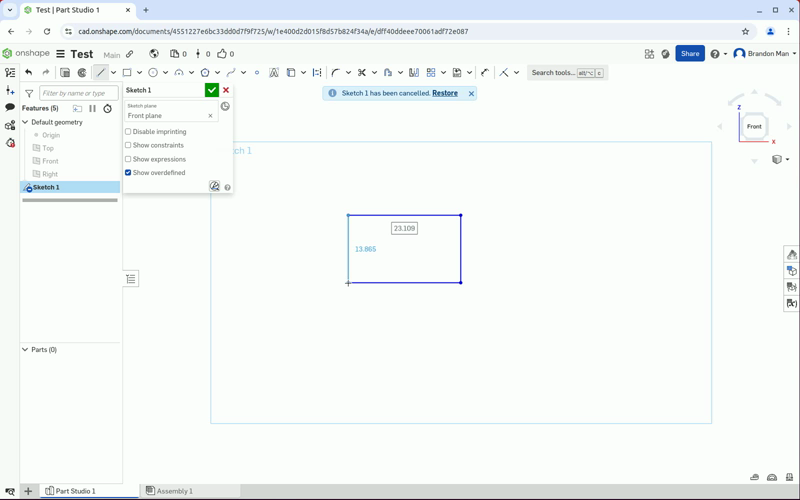
click(348, 282)
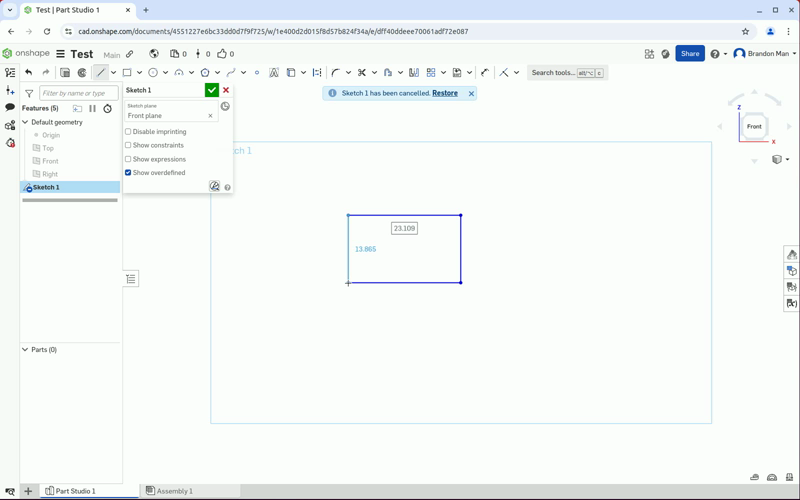
key(esc)
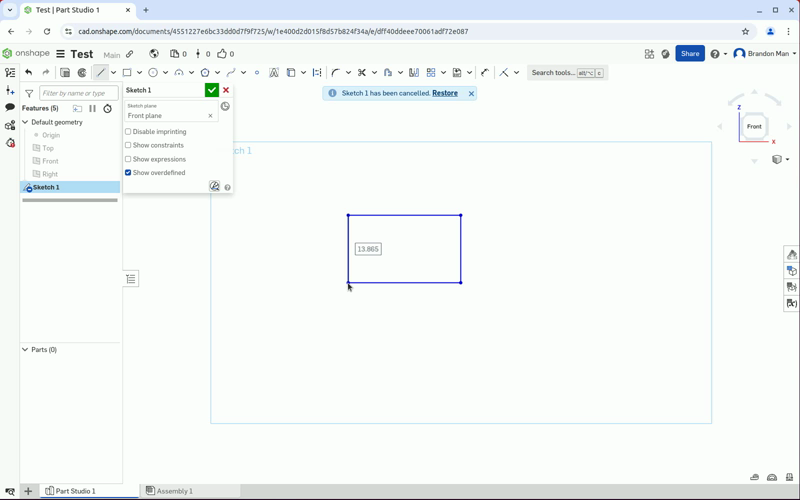
key(c)
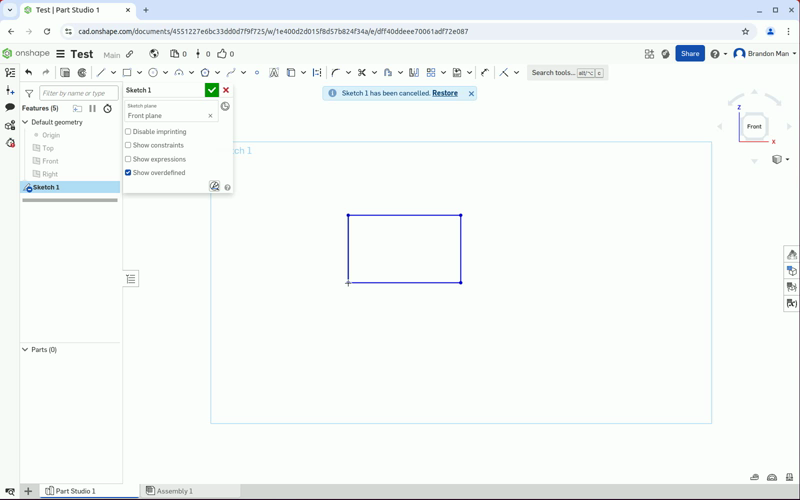
key_down(shift)
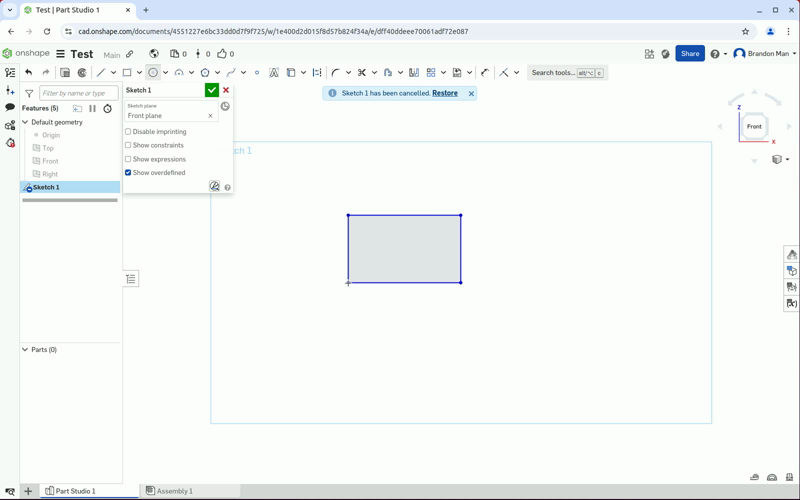
mouse_move(371, 248)
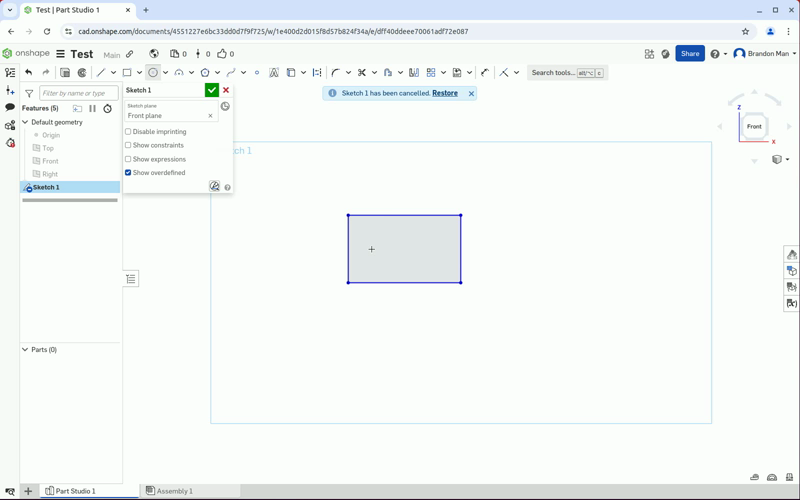
click(371, 248)
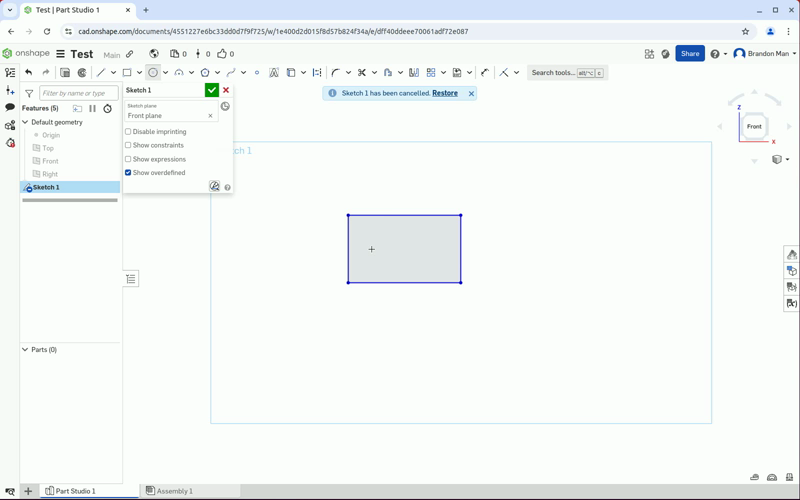
key_up(shift)
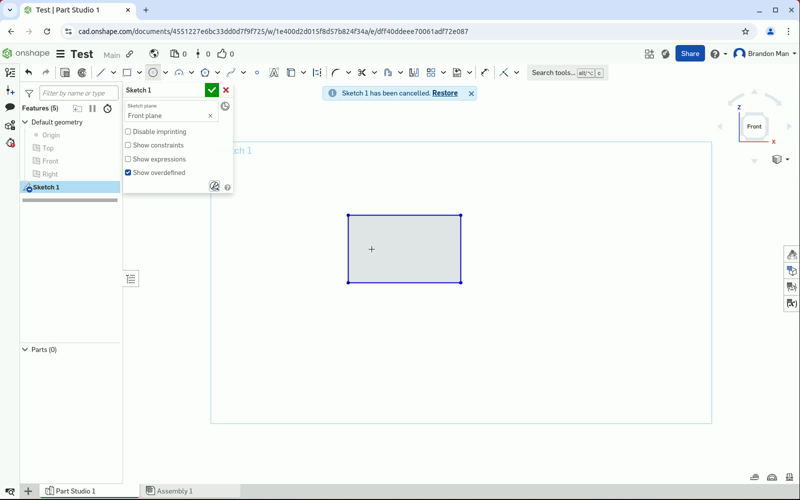
mouse_move(383, 248)
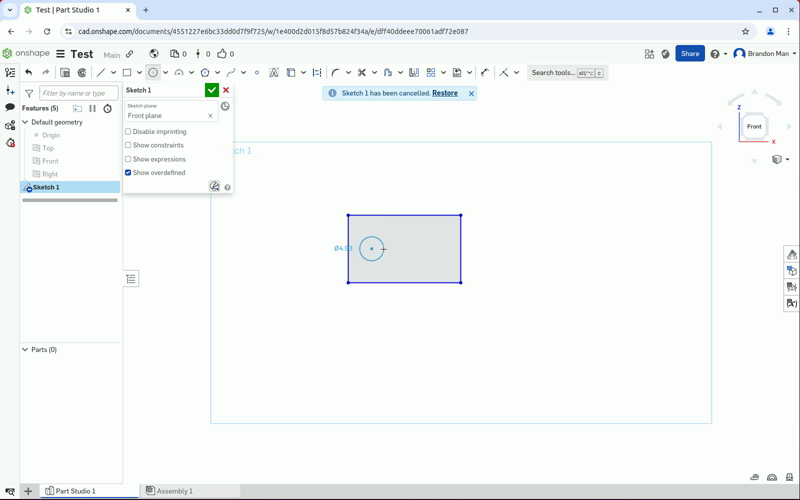
click(383, 248)
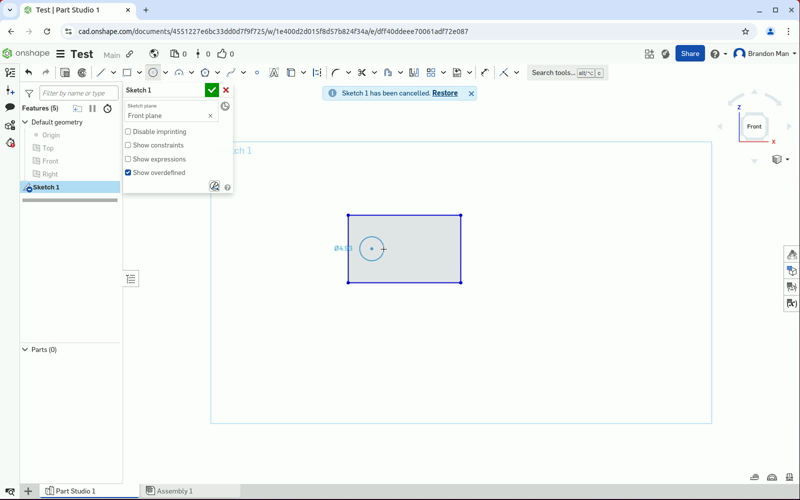
key(esc)
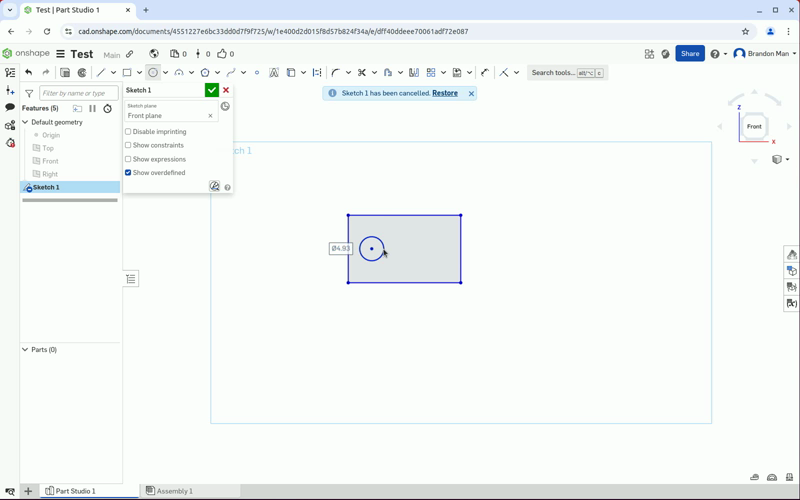
key(l)
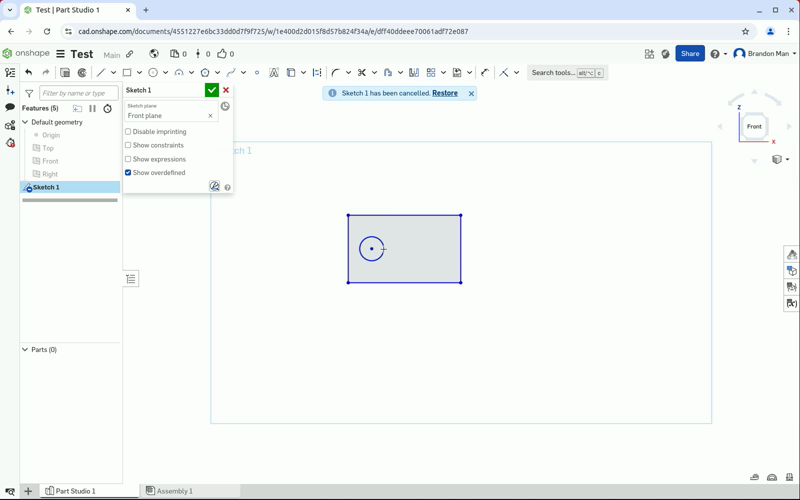
key_down(shift)
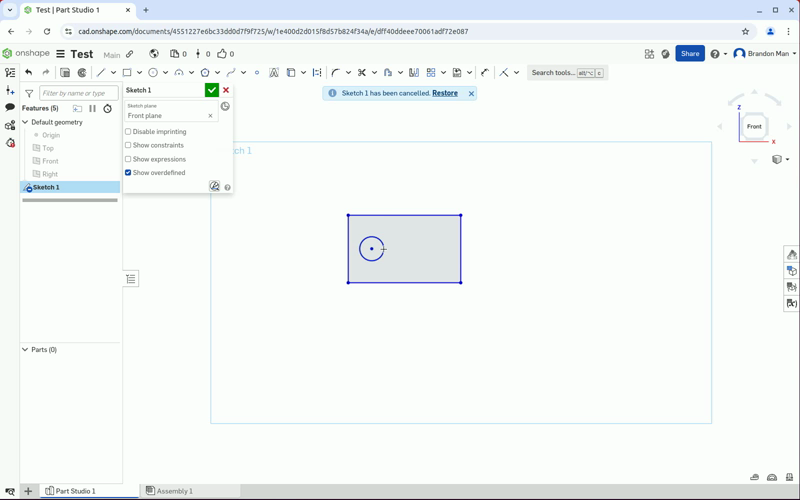
mouse_move(418, 260)
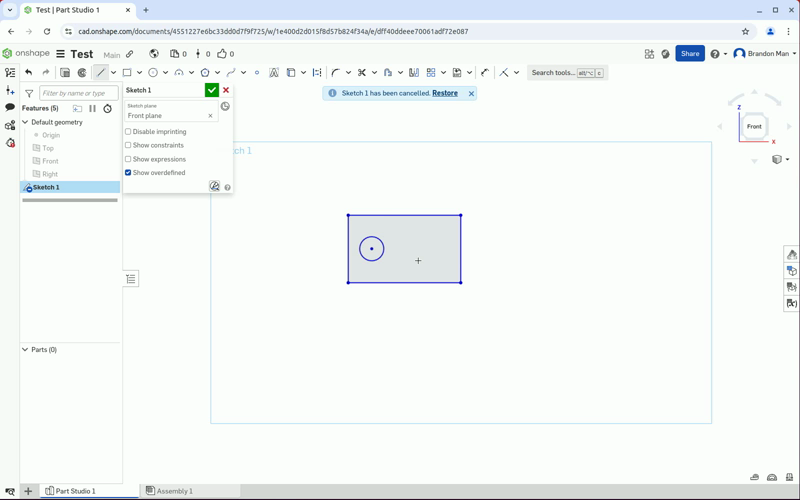
click(418, 260)
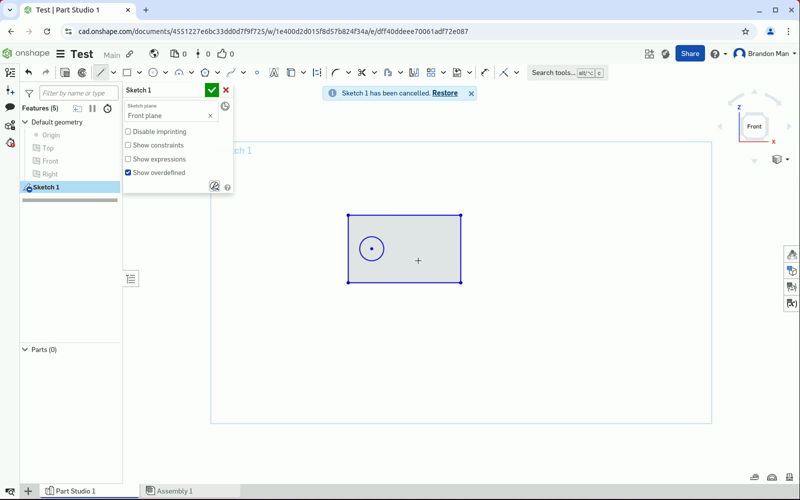
key_up(shift)
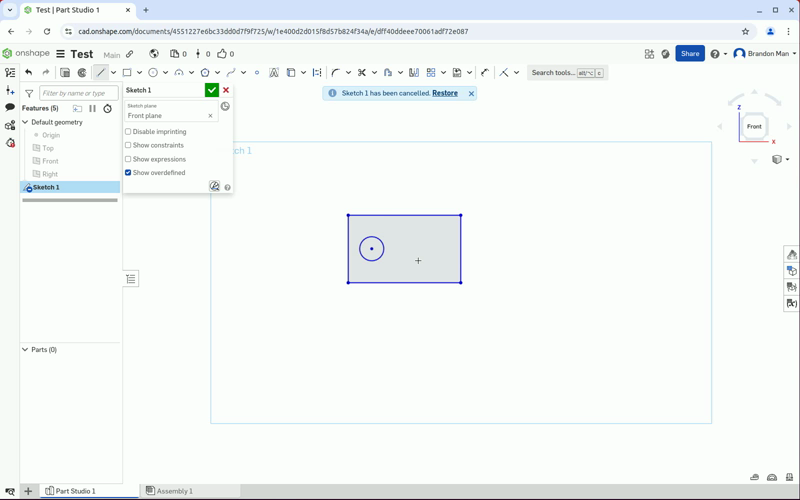
key_down(shift)
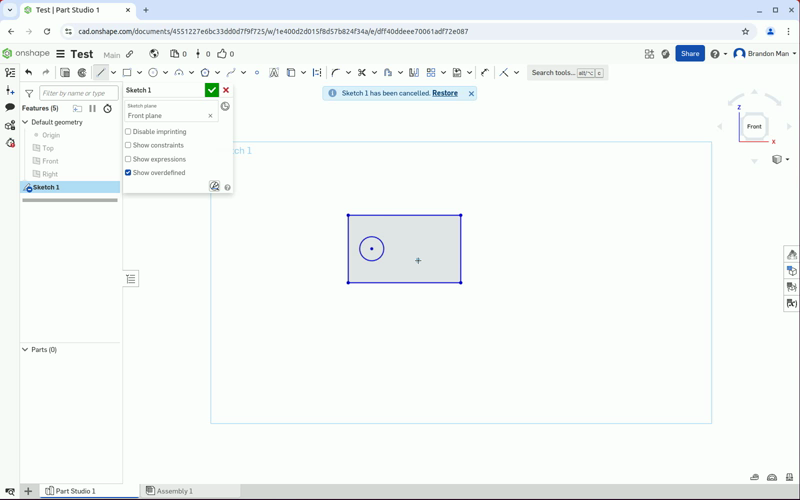
mouse_move(448, 260)
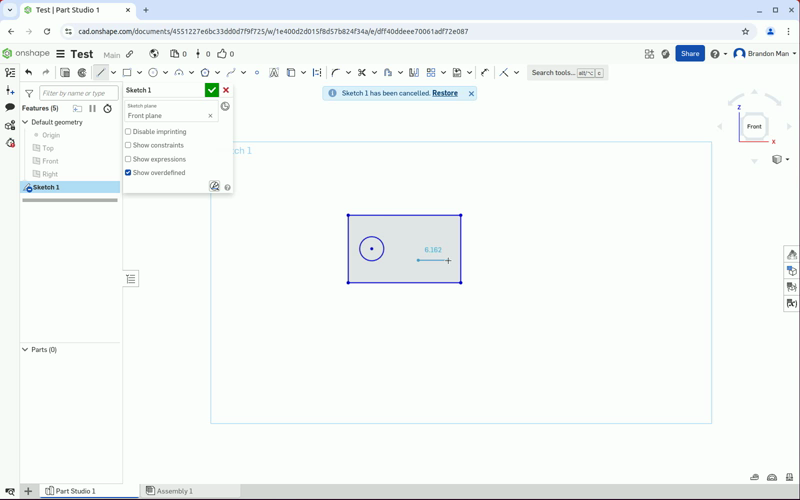
mouse_move(440, 260)
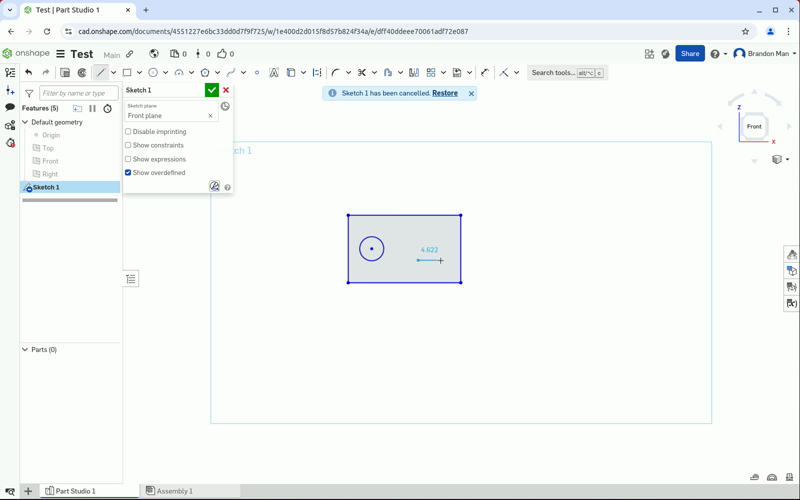
click(440, 260)
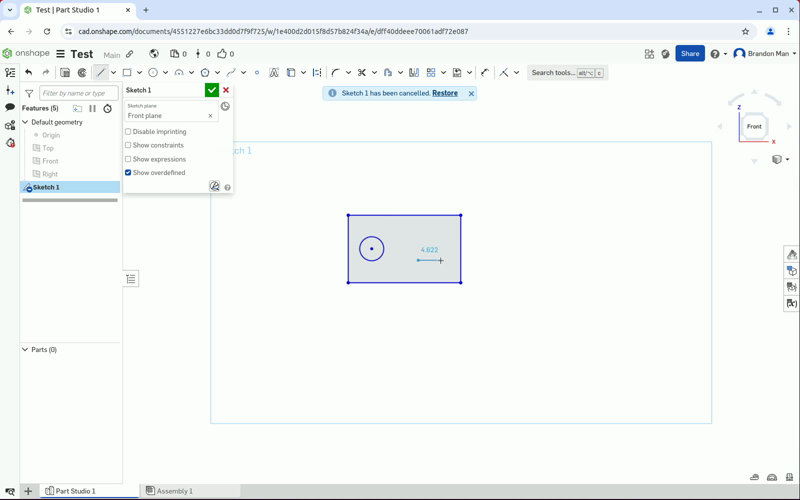
key_up(shift)
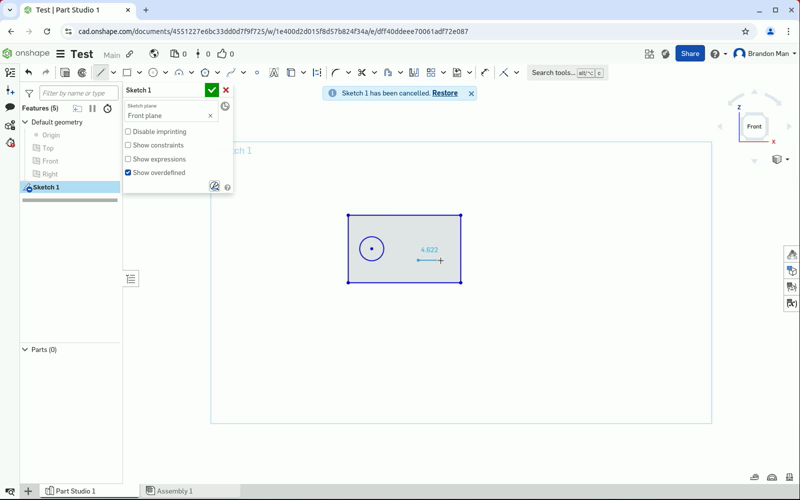
key_down(shift)
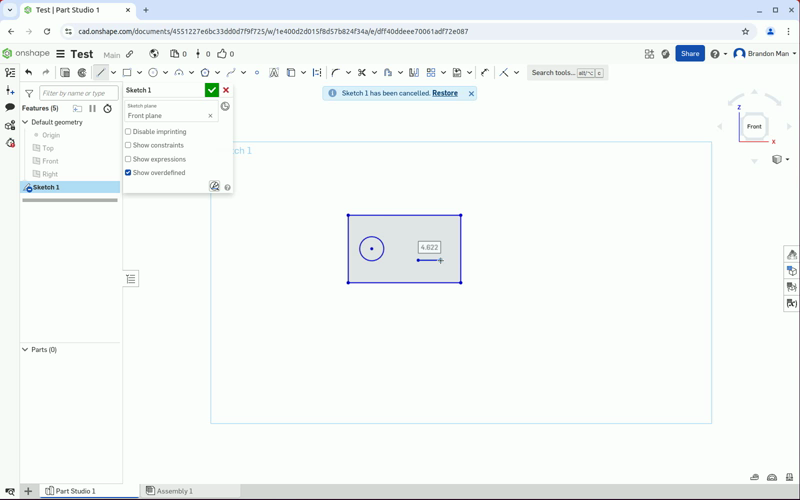
mouse_move(470, 260)
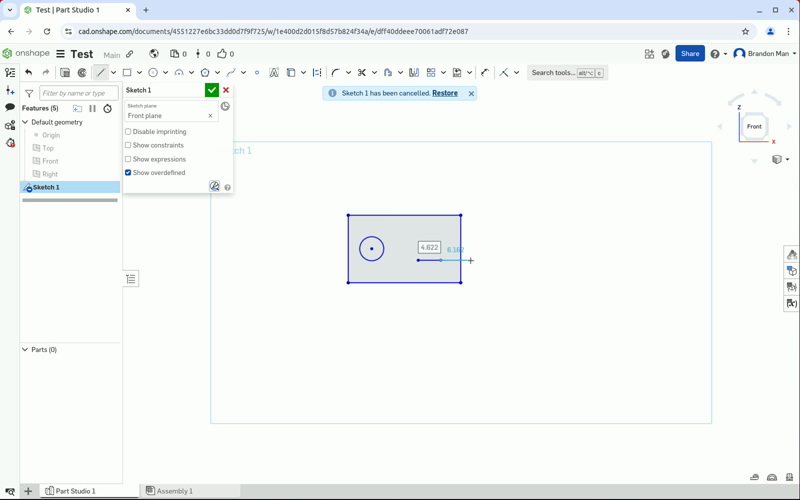
mouse_move(440, 237)
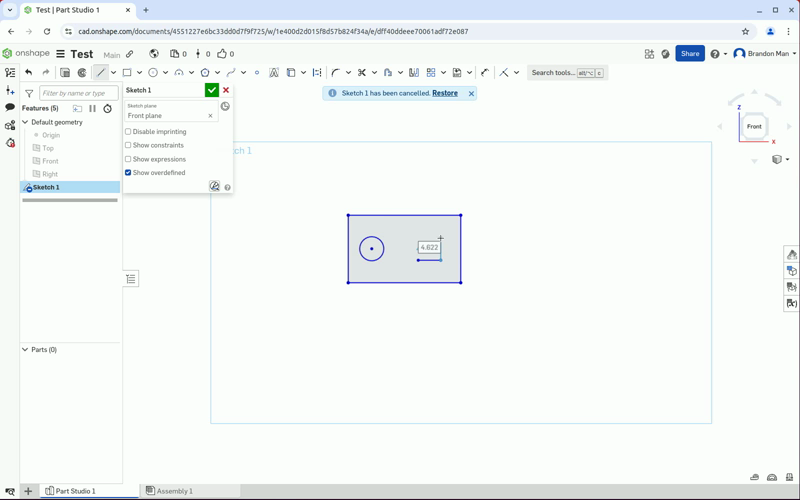
click(440, 237)
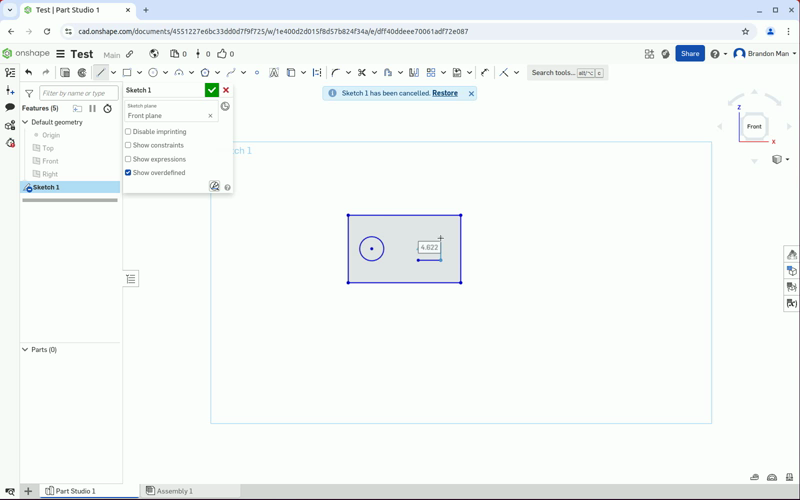
key_up(shift)
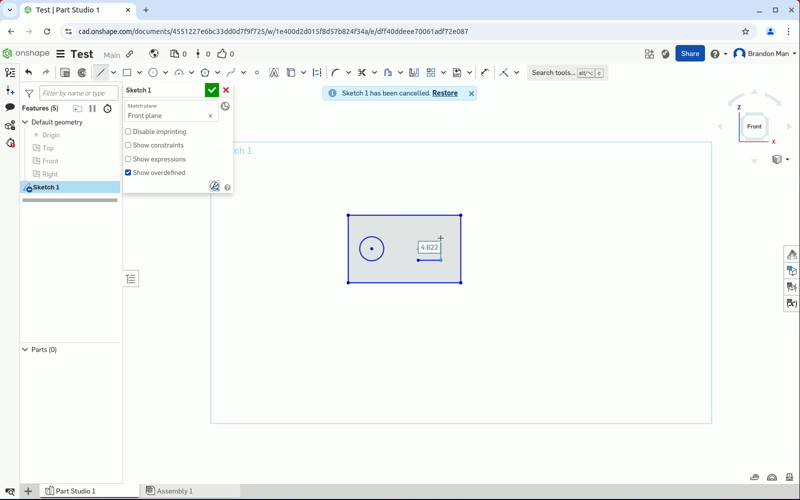
key_down(shift)
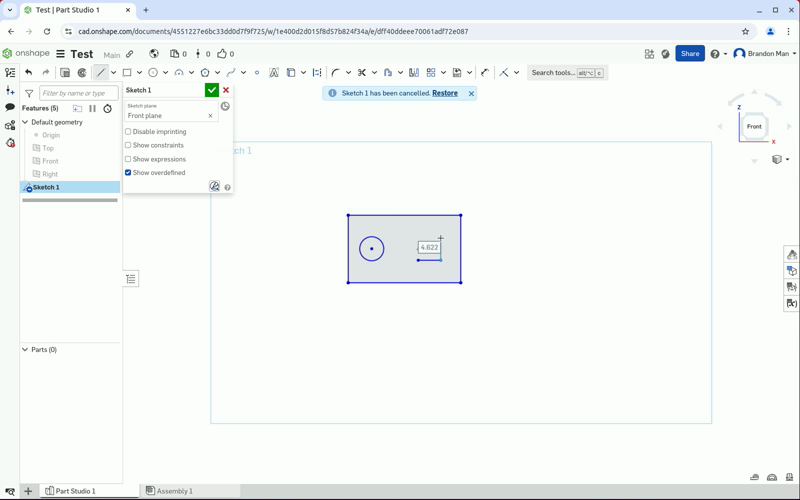
mouse_move(470, 237)
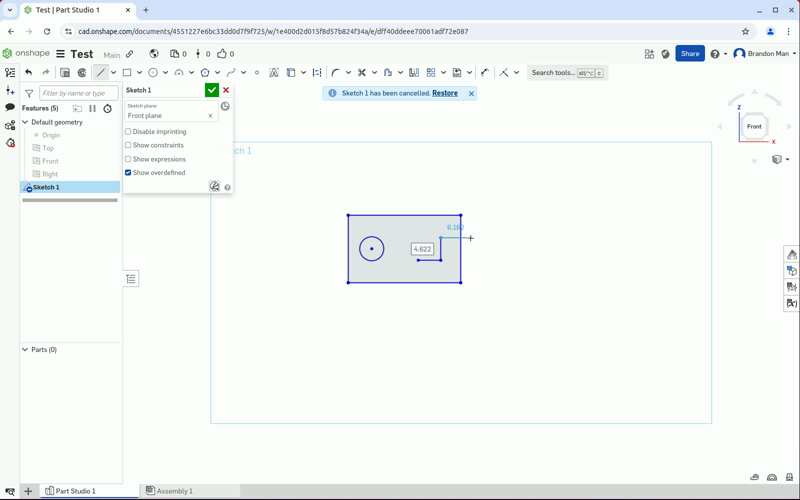
mouse_move(418, 237)
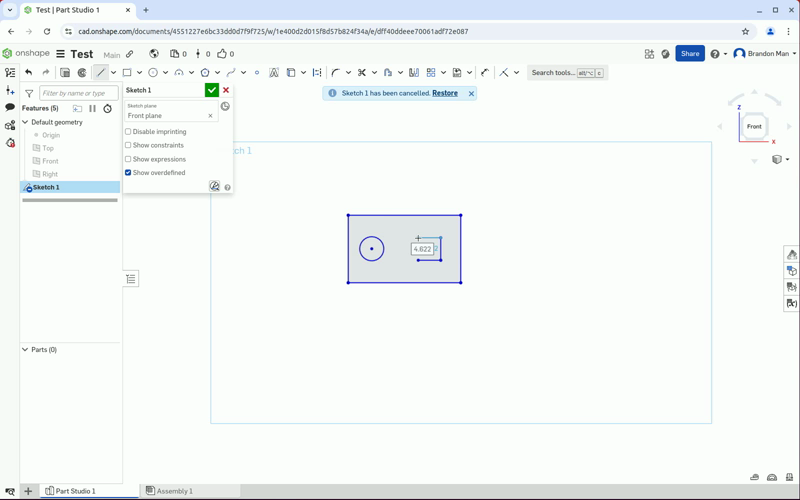
click(418, 237)
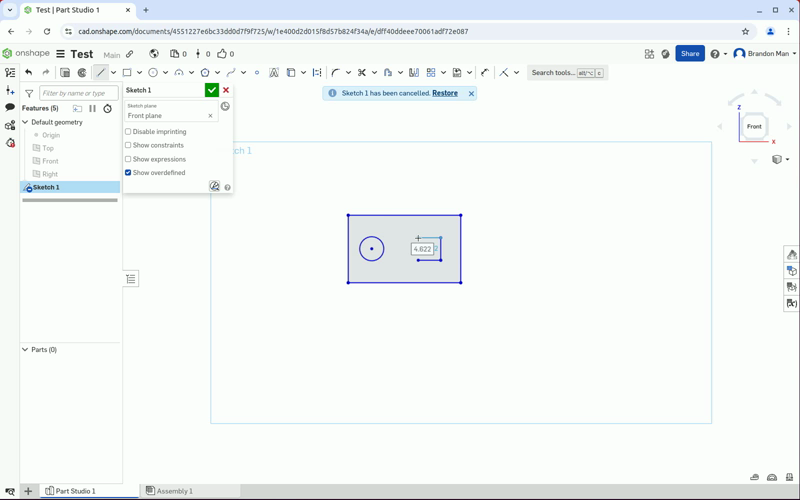
key_up(shift)
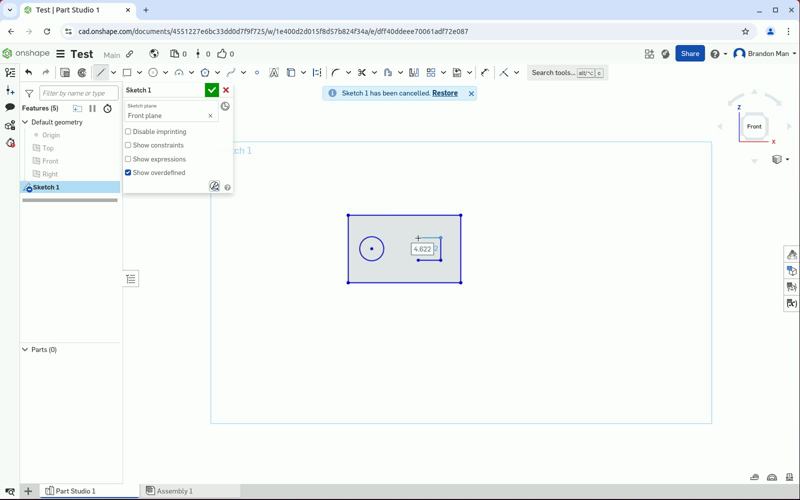
mouse_move(448, 237)
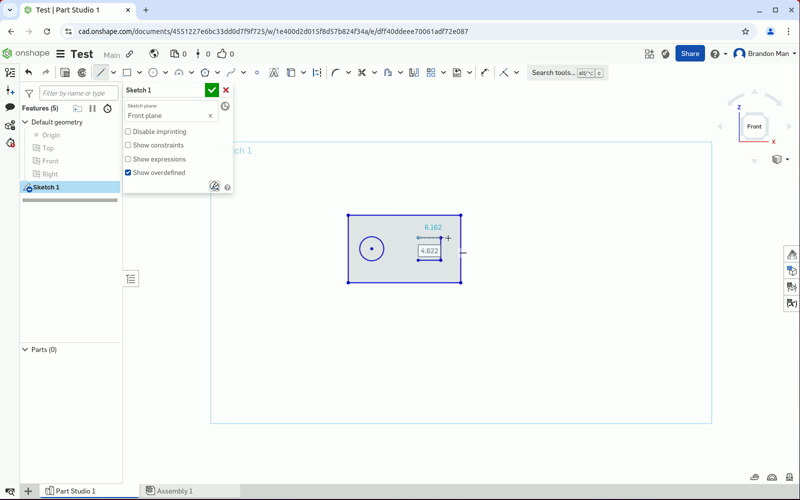
key_down(shift)
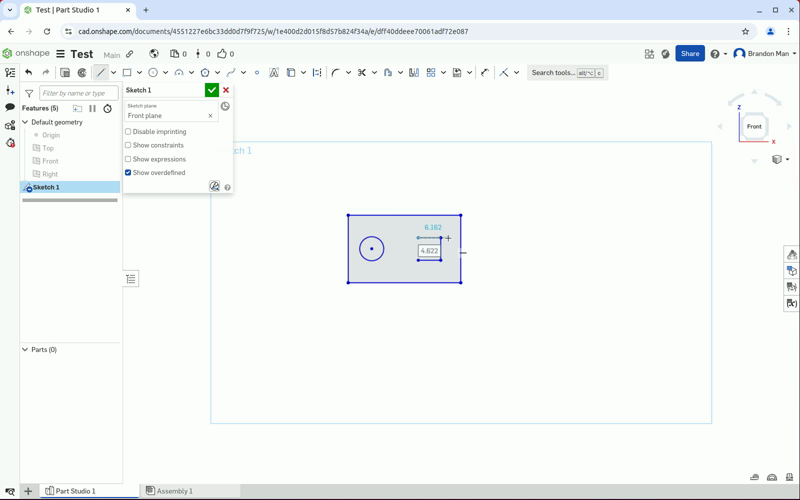
mouse_move(418, 260)
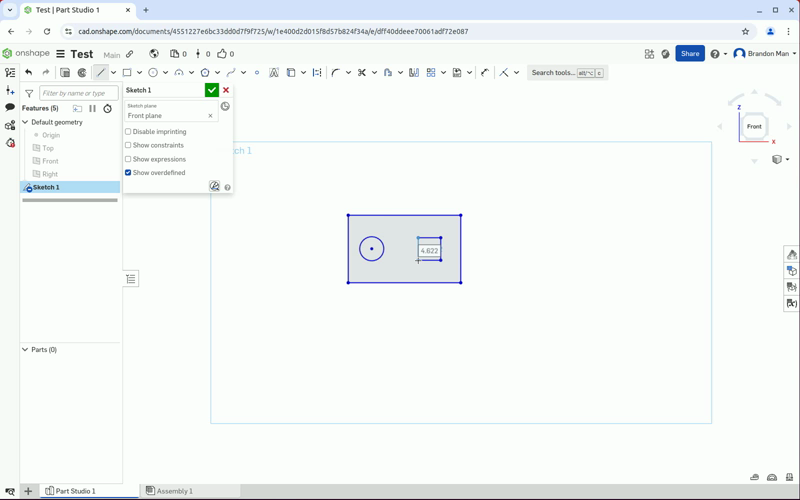
key_up(shift)
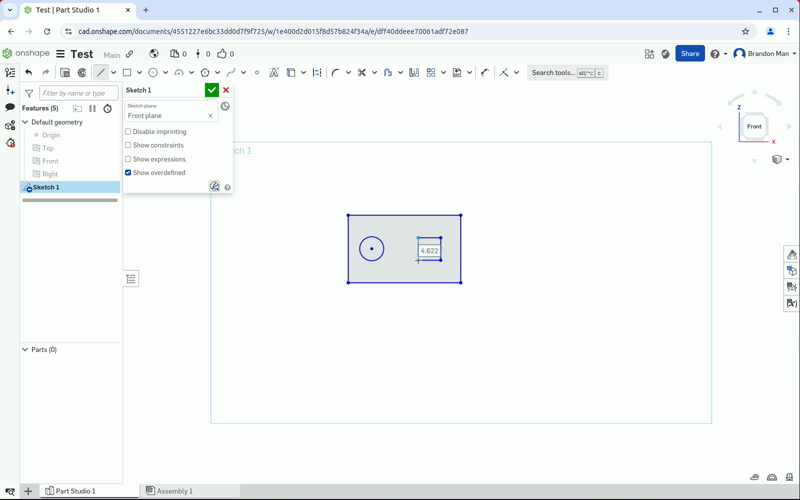
click(418, 260)
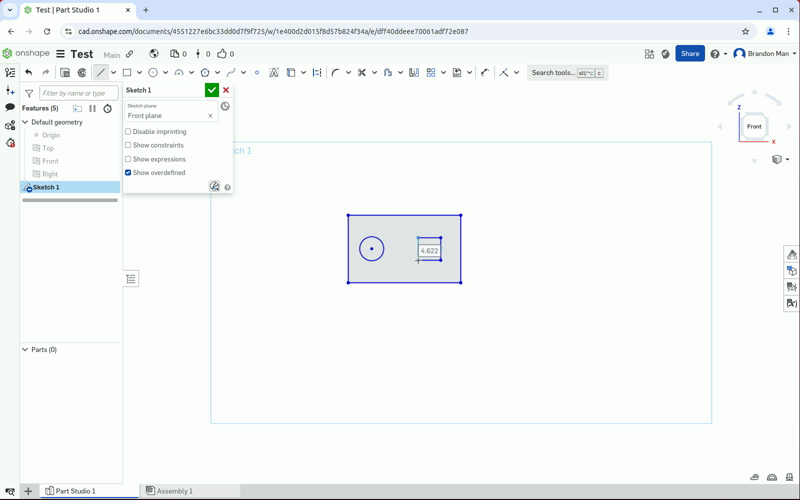
key(esc)
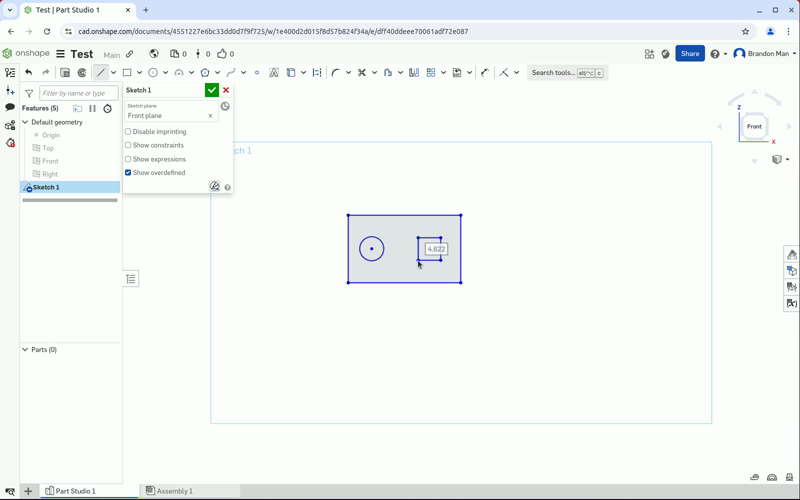
mouse_move(401, 240)
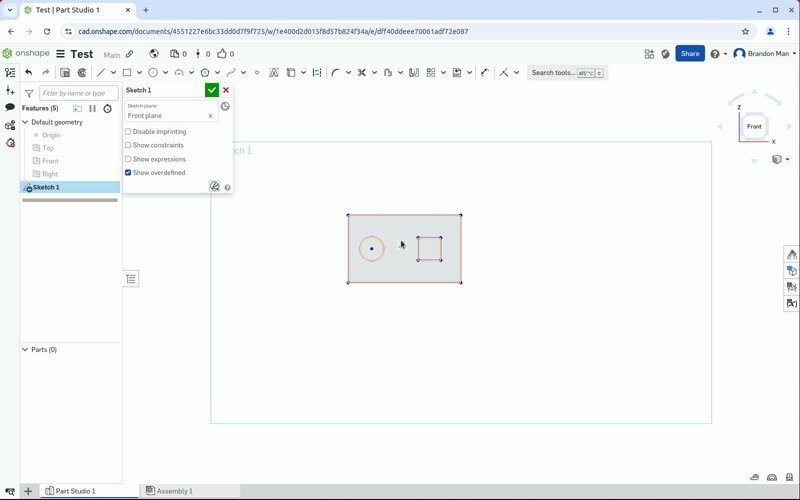
click(401, 240)
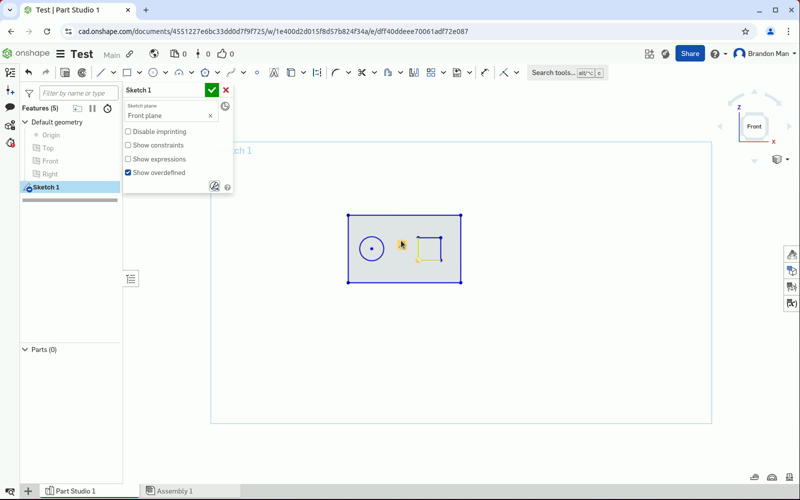
mouse_move(73, 352)
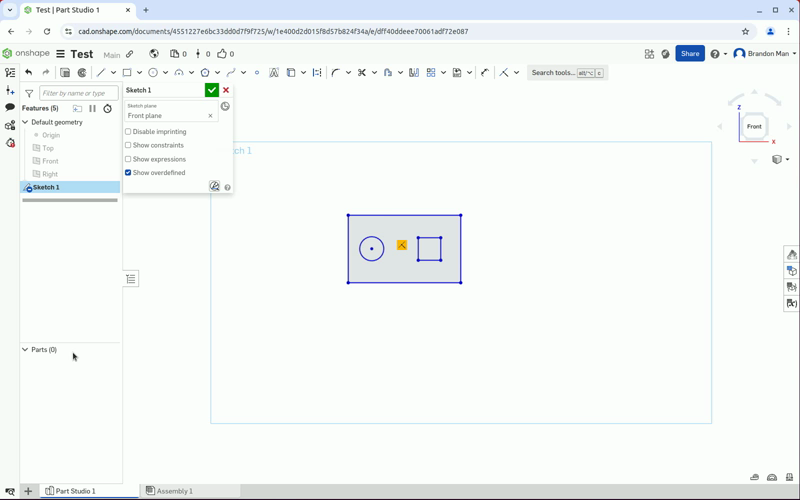
key(shift+y)
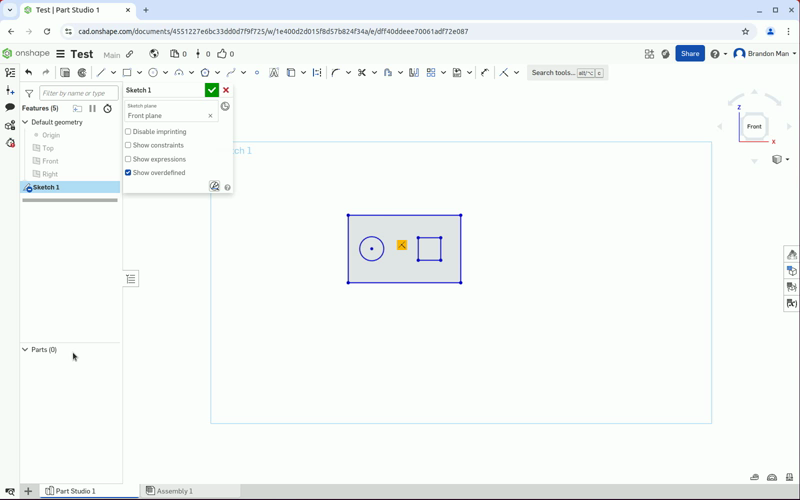
key(shift+e)
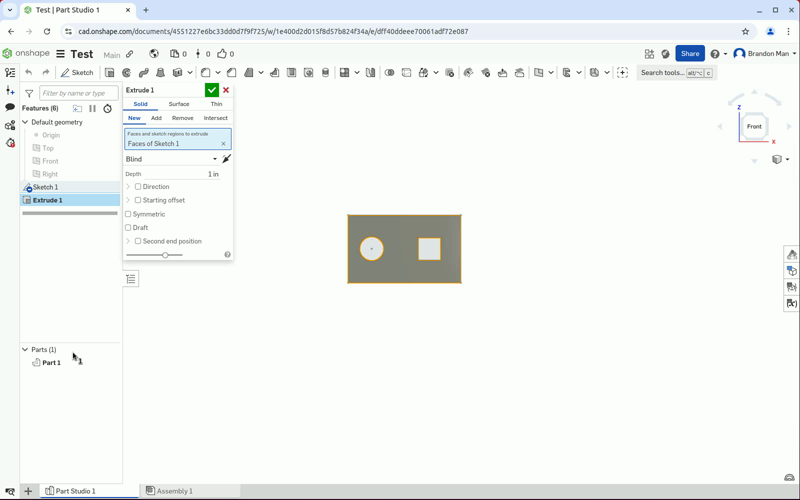
mouse_move(143, 106)
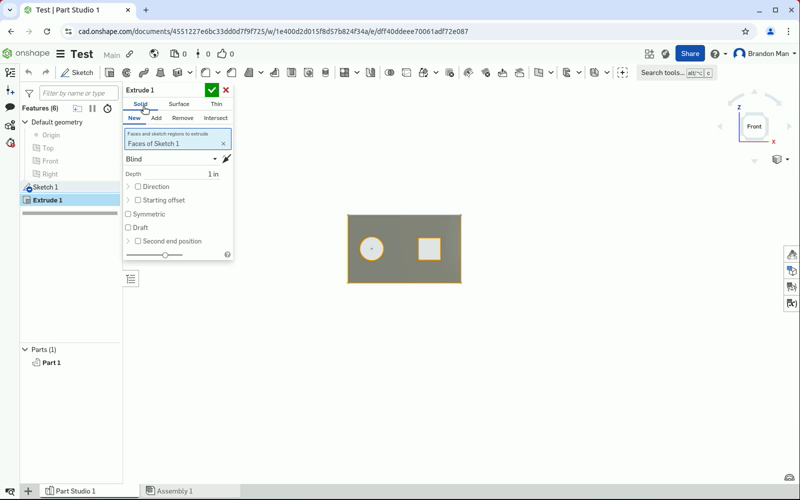
click(143, 106)
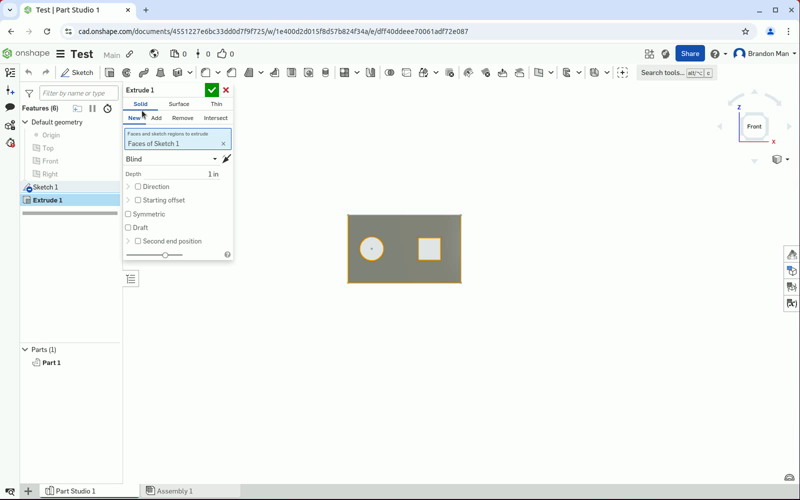
mouse_move(137, 120)
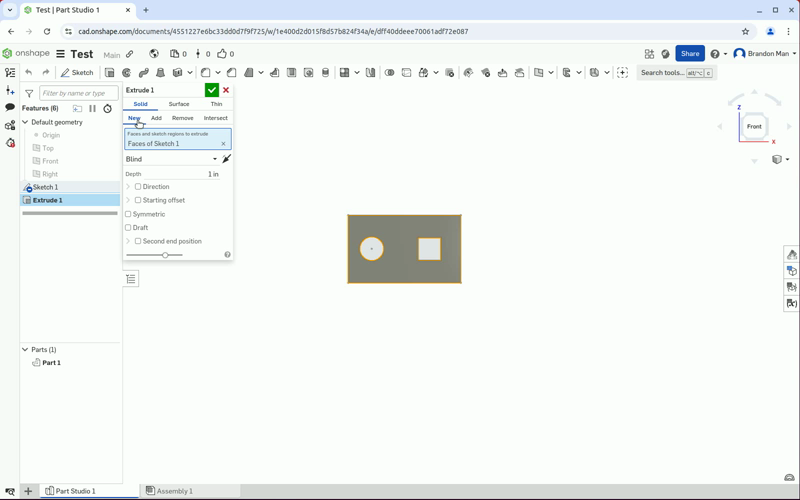
click(137, 120)
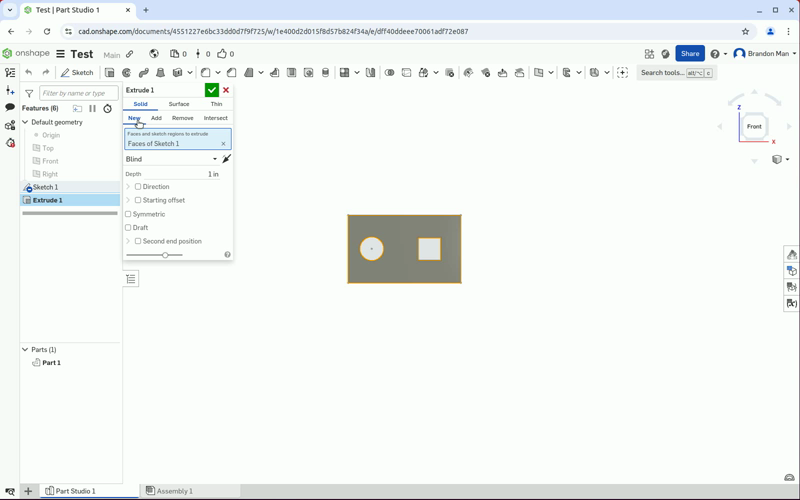
key(tab, 4)
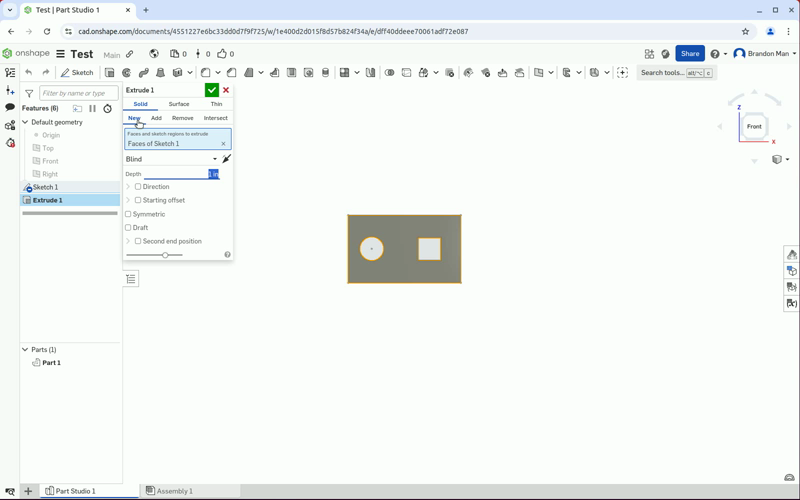
text(4.574)
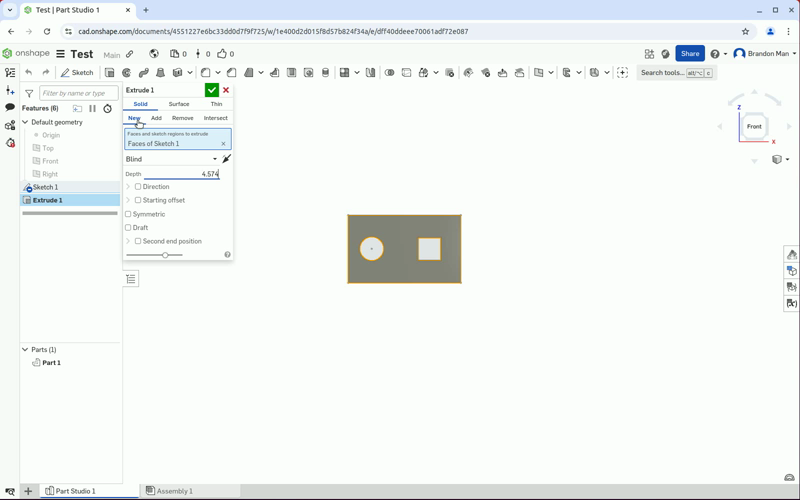
key(enter)
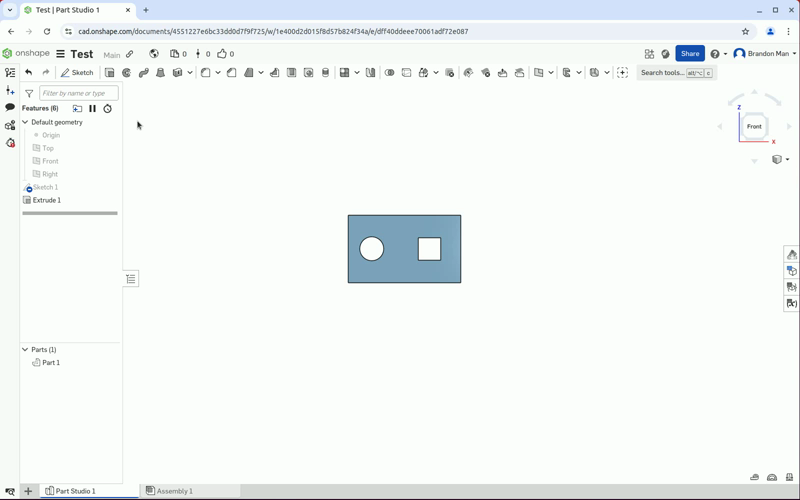
key(shift+h)
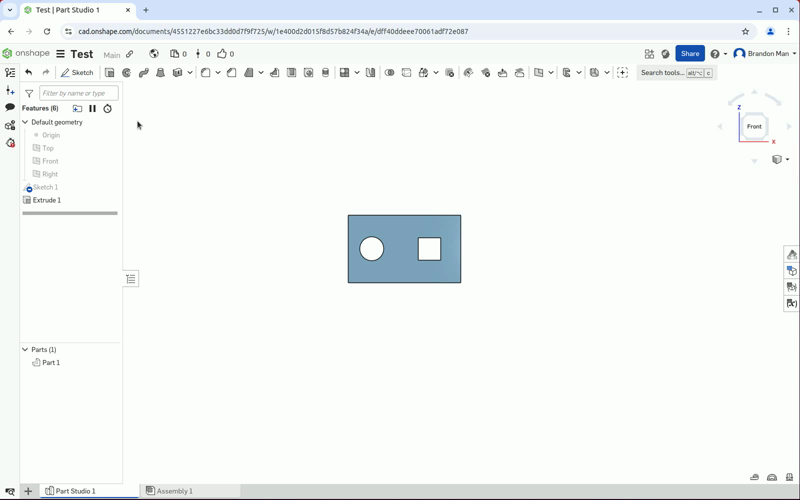
key(shift+h)
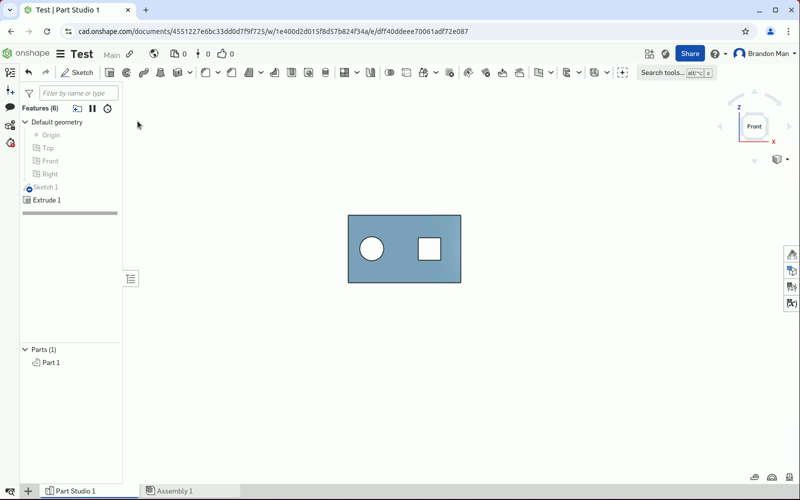
mouse_move(73, 189)
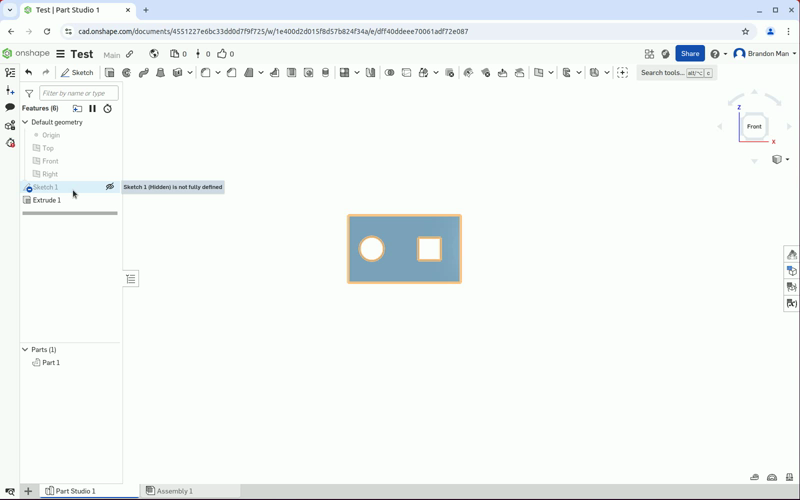
click(73, 189)
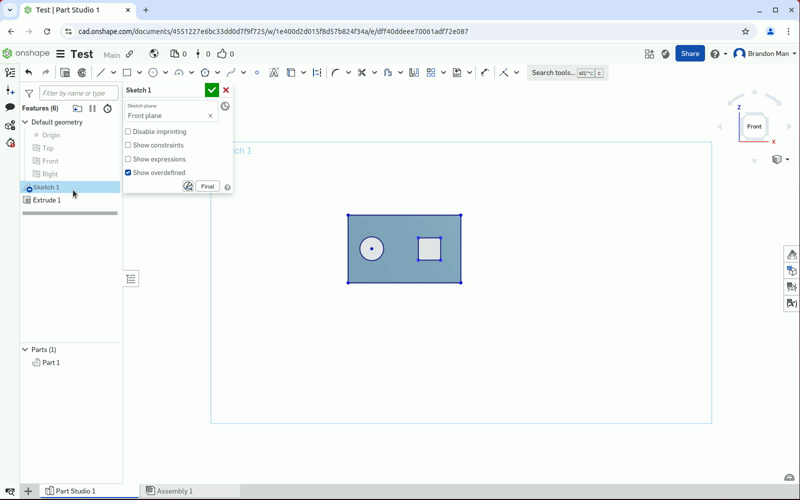
mouse_move(229, 92)
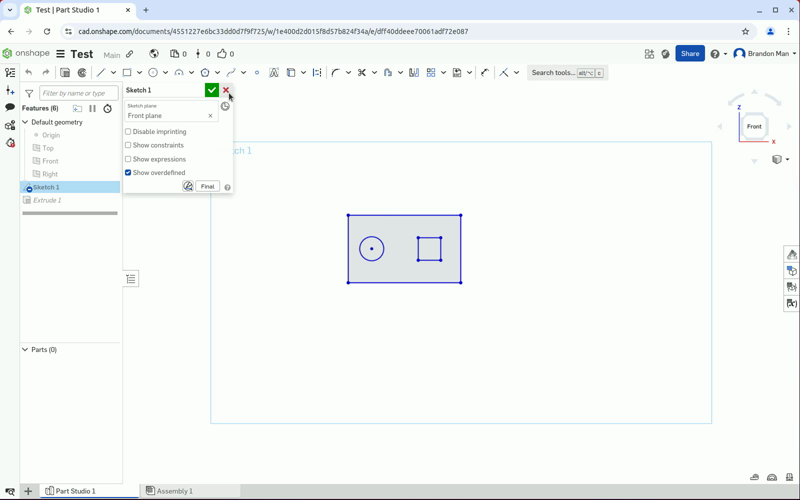
click(229, 92)
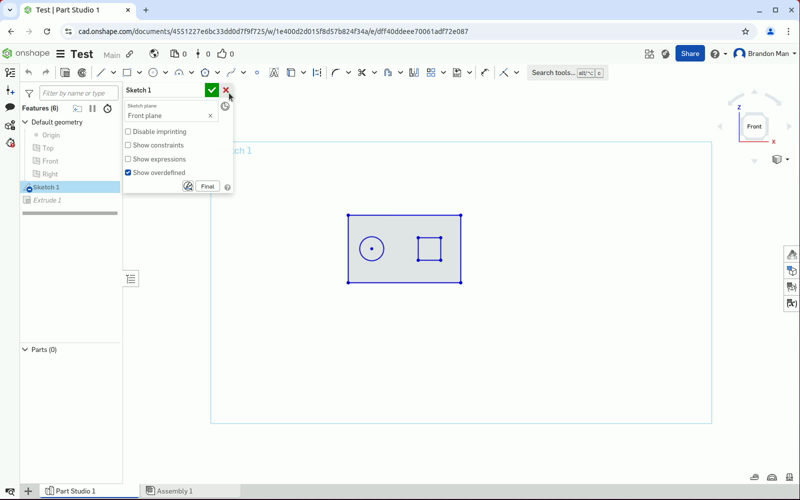
key(shift+s)
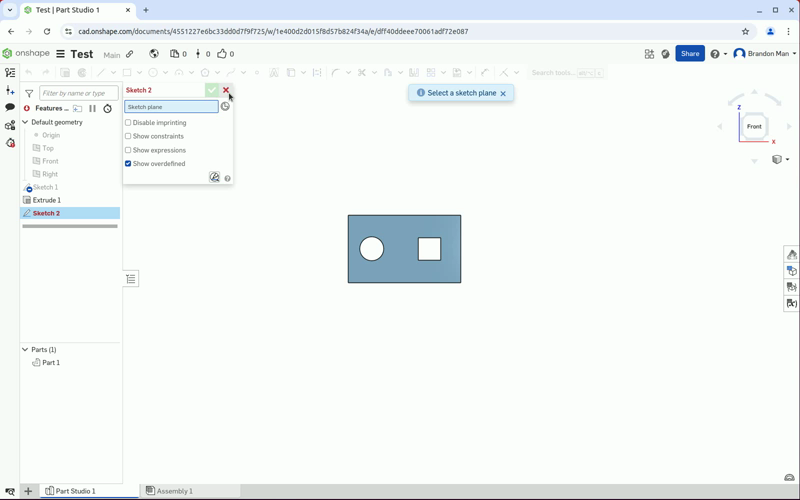
mouse_move(73, 163)
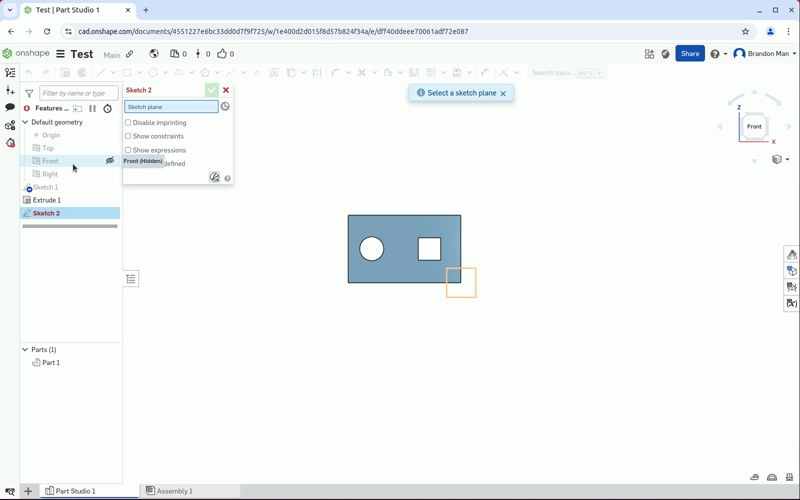
click(73, 163)
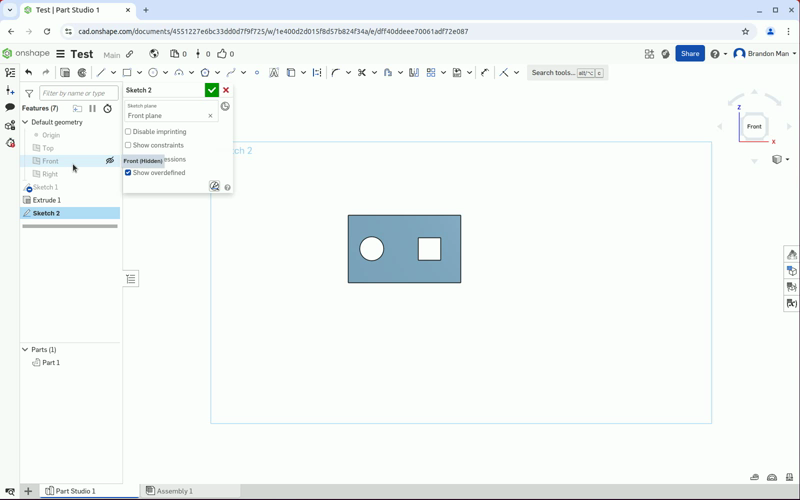
mouse_move(73, 352)
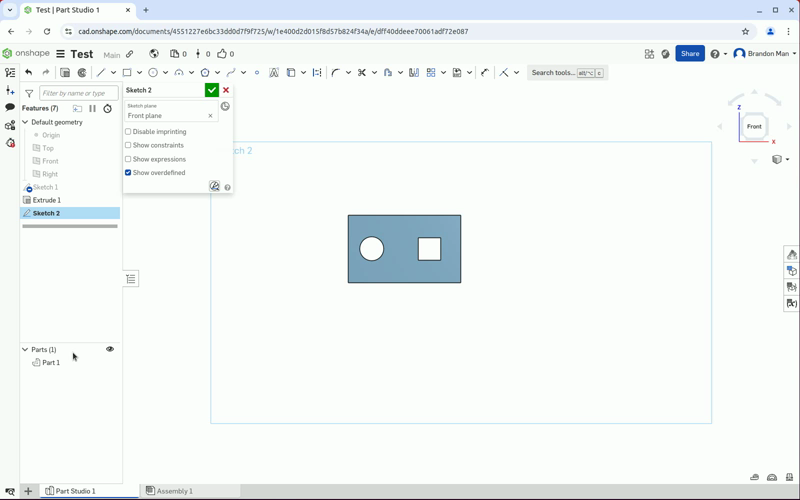
key(y)
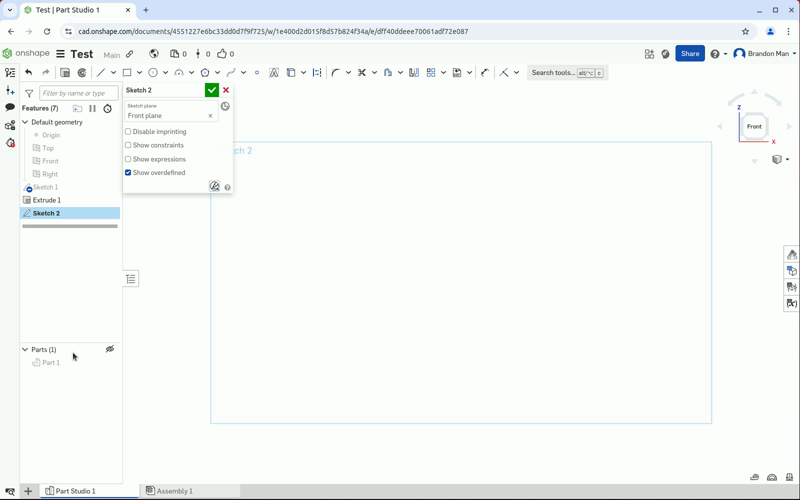
key(l)
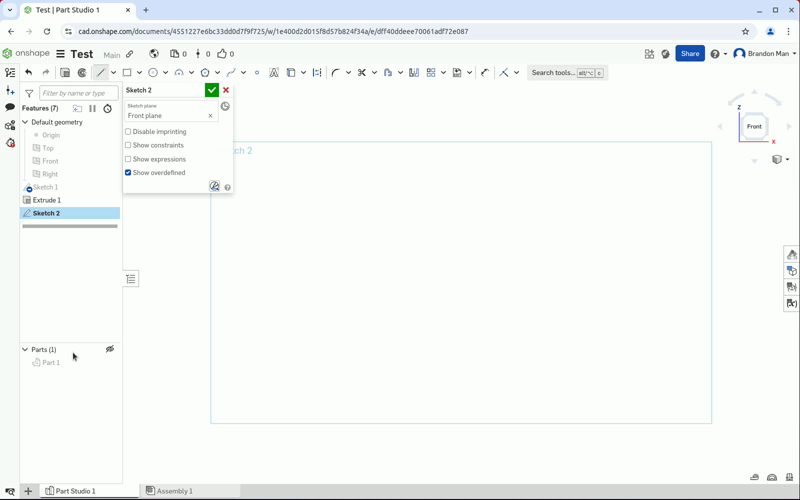
key_down(shift)
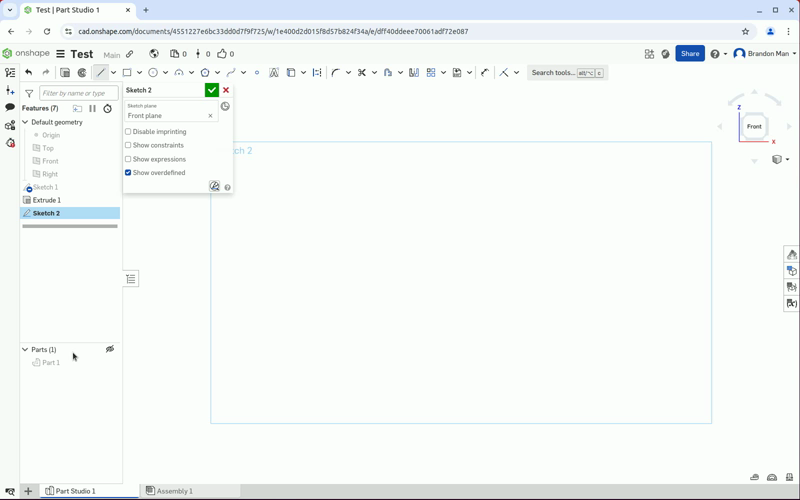
mouse_move(348, 282)
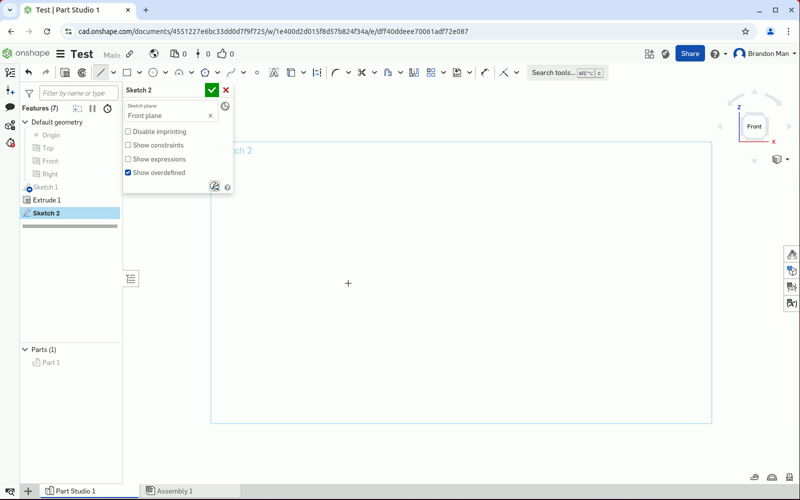
click(348, 282)
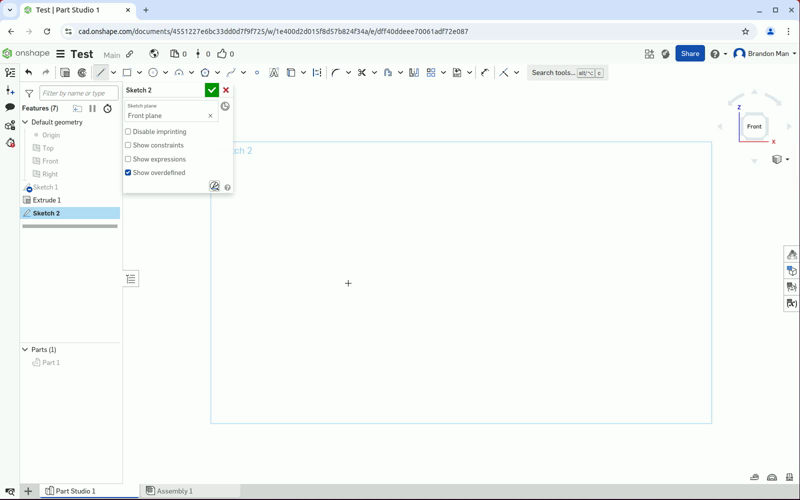
key_up(shift)
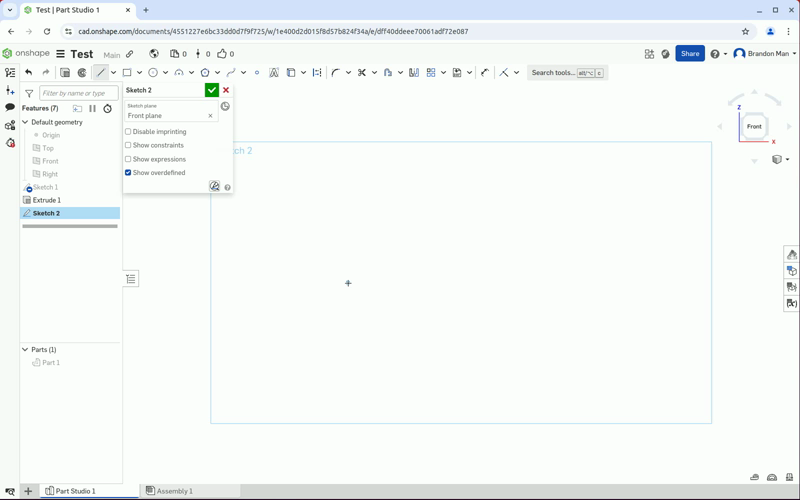
key_down(shift)
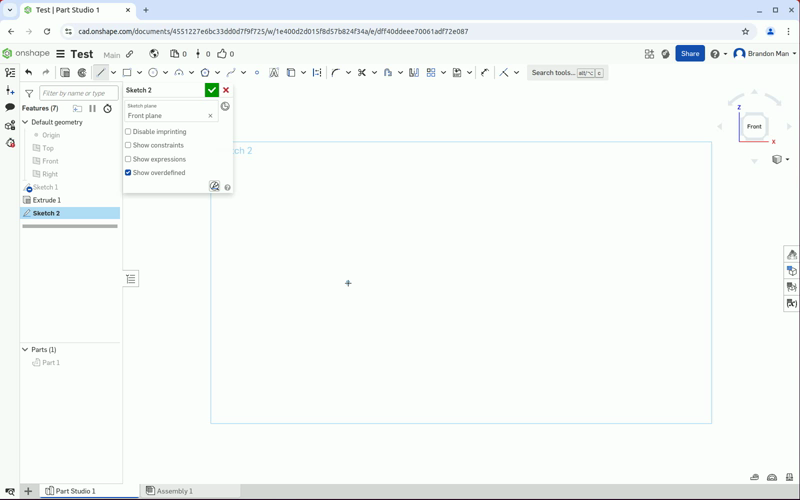
mouse_move(460, 282)
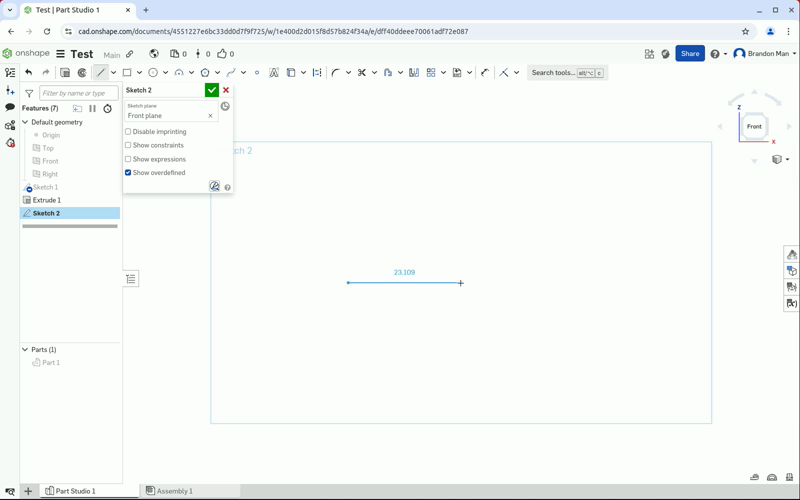
click(460, 282)
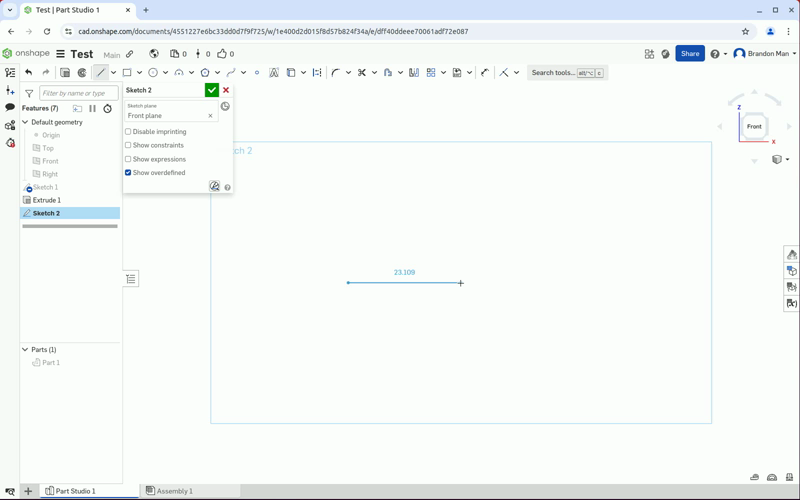
key_up(shift)
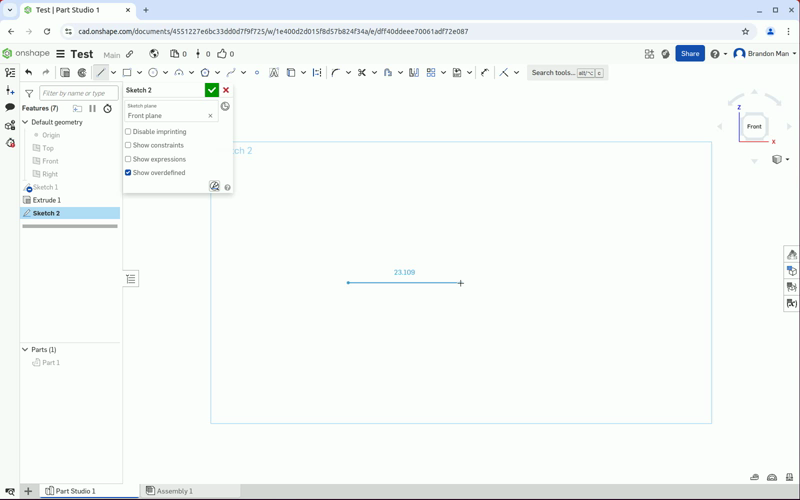
key_down(shift)
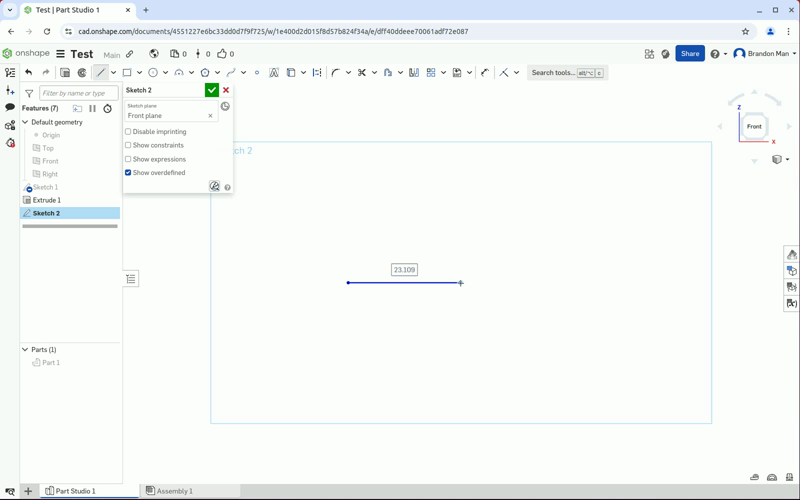
mouse_move(460, 215)
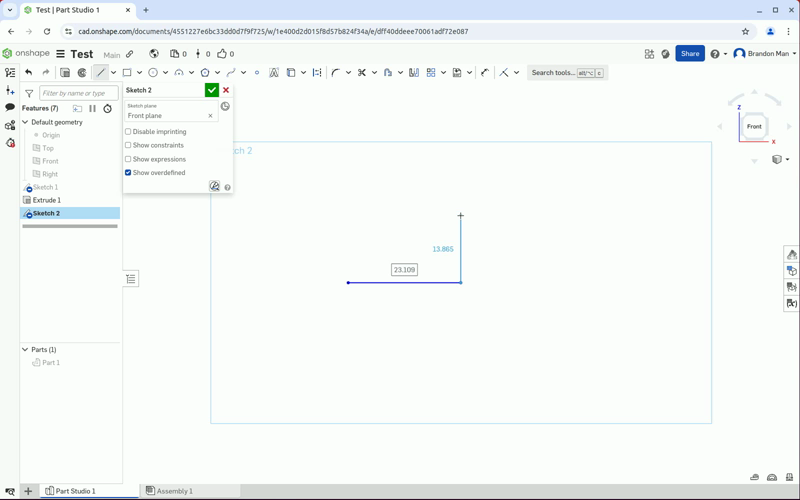
click(460, 215)
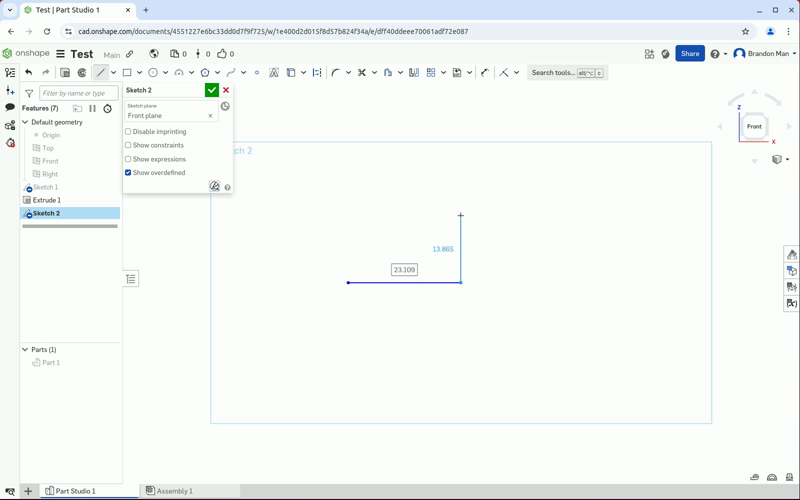
key_up(shift)
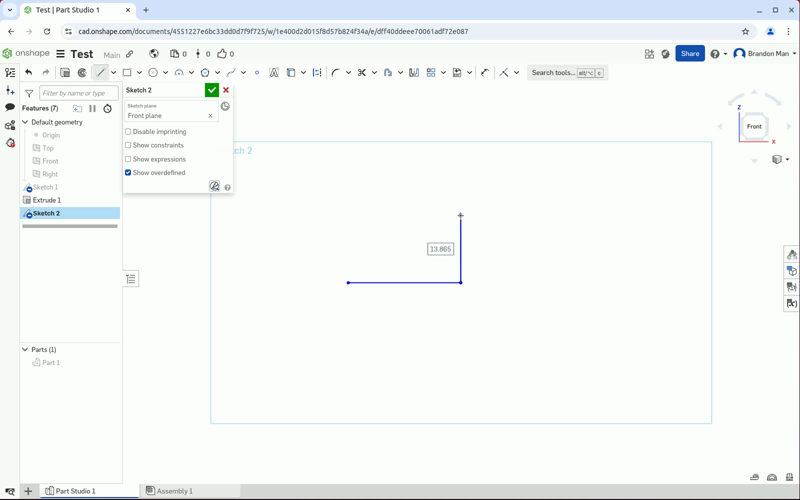
key_down(shift)
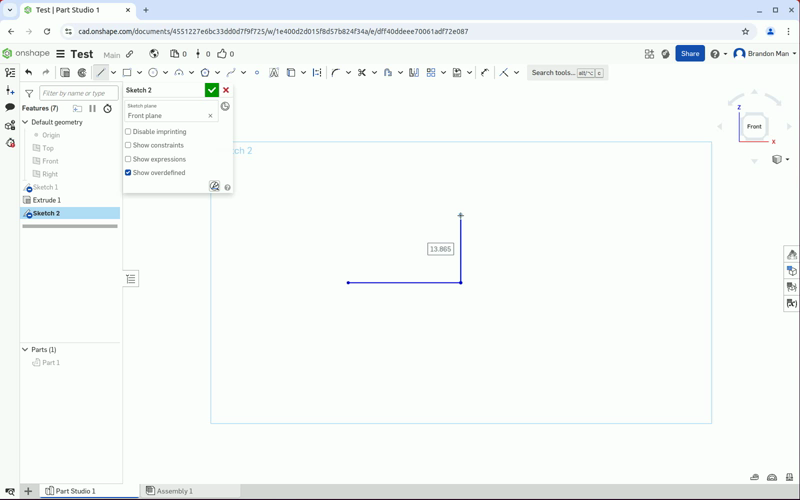
mouse_move(348, 215)
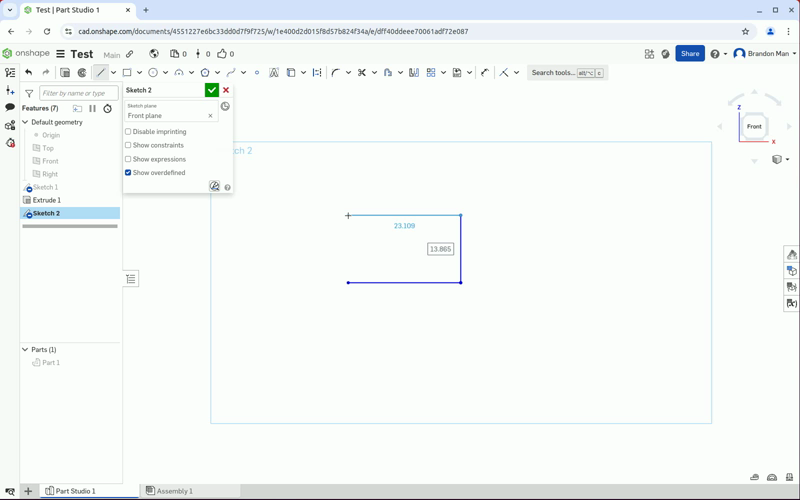
click(348, 215)
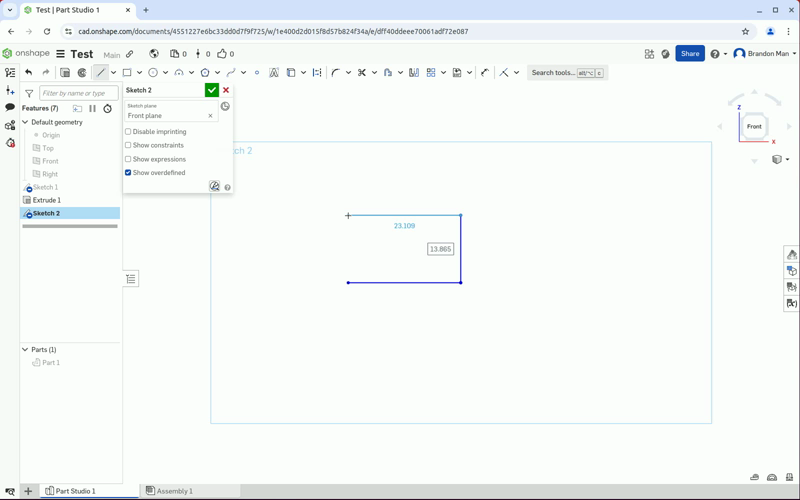
key_up(shift)
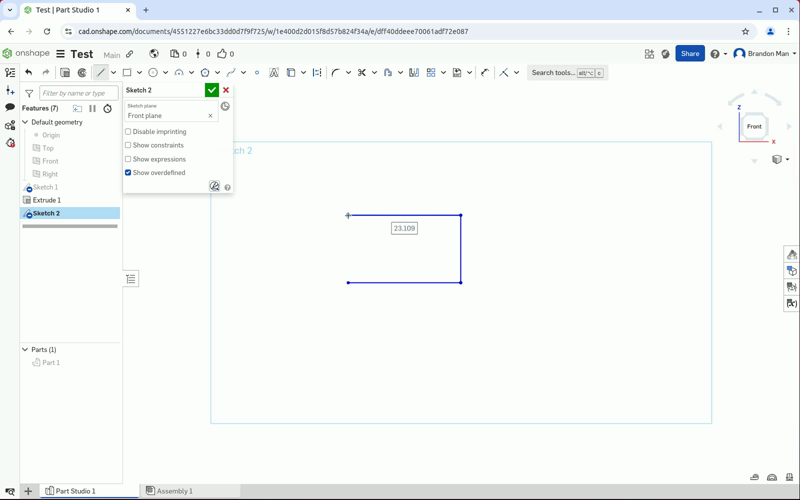
key_down(shift)
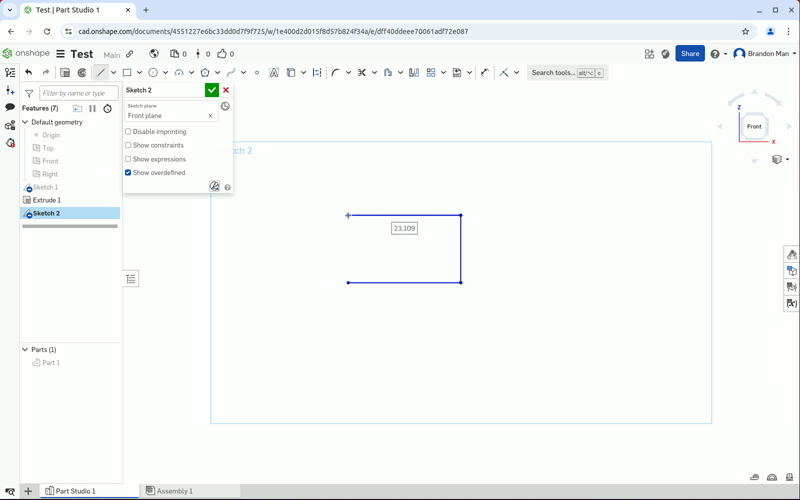
mouse_move(348, 282)
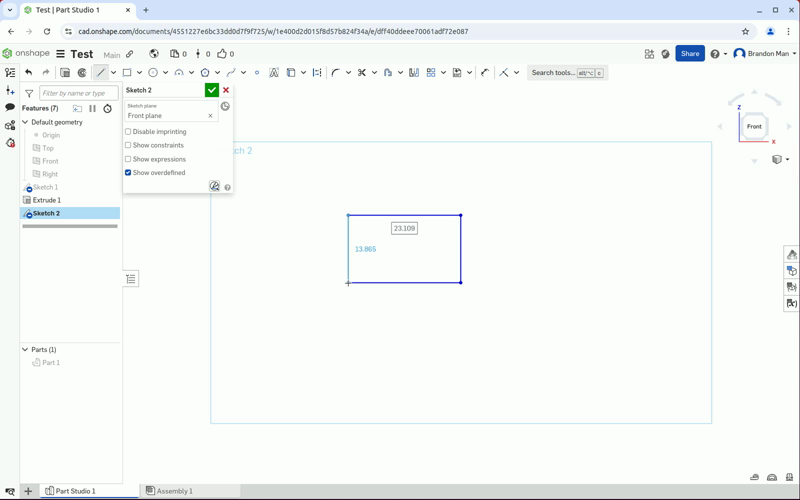
key_up(shift)
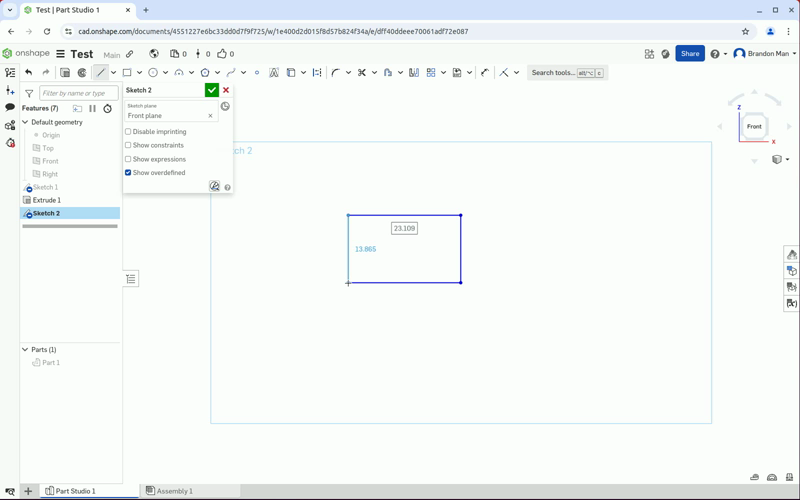
click(348, 282)
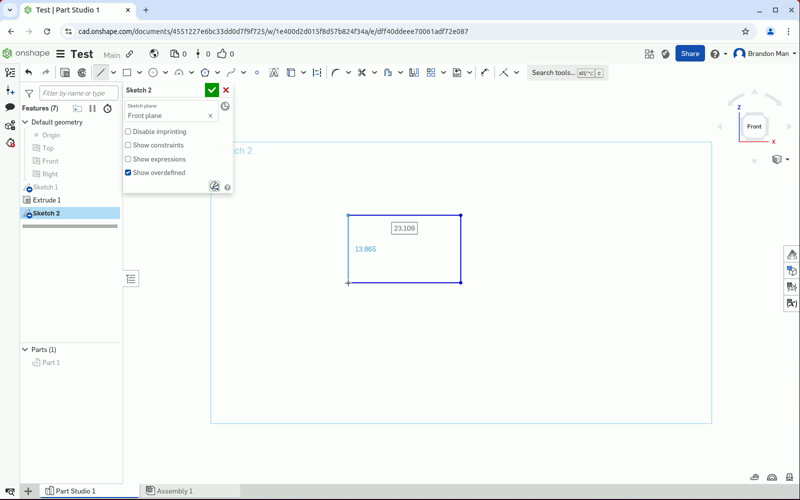
key(esc)
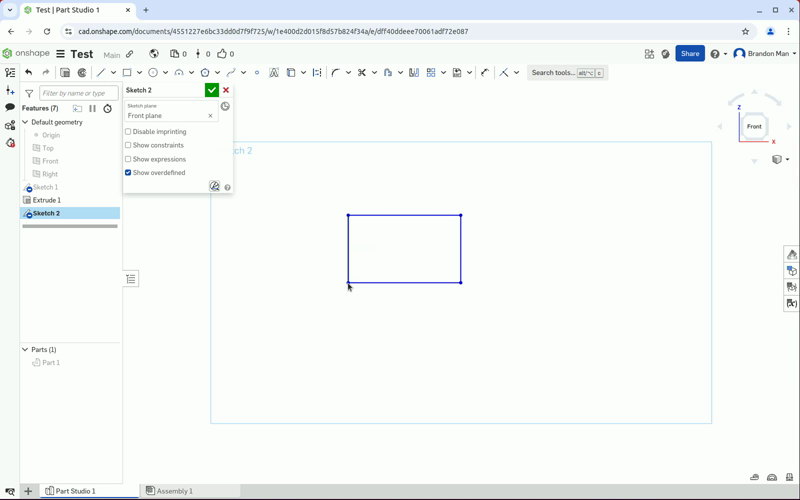
key(c)
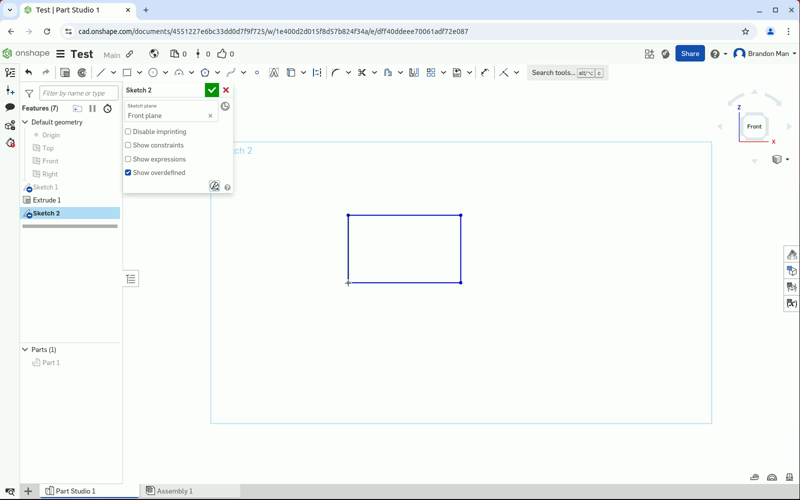
key_down(shift)
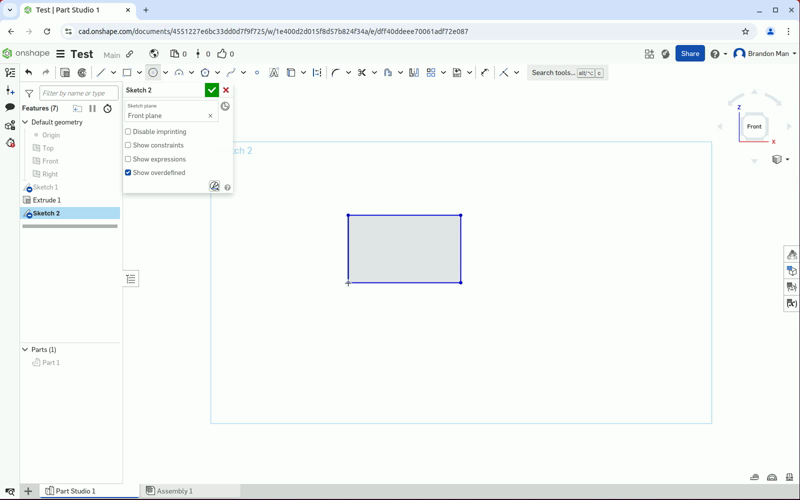
mouse_move(371, 248)
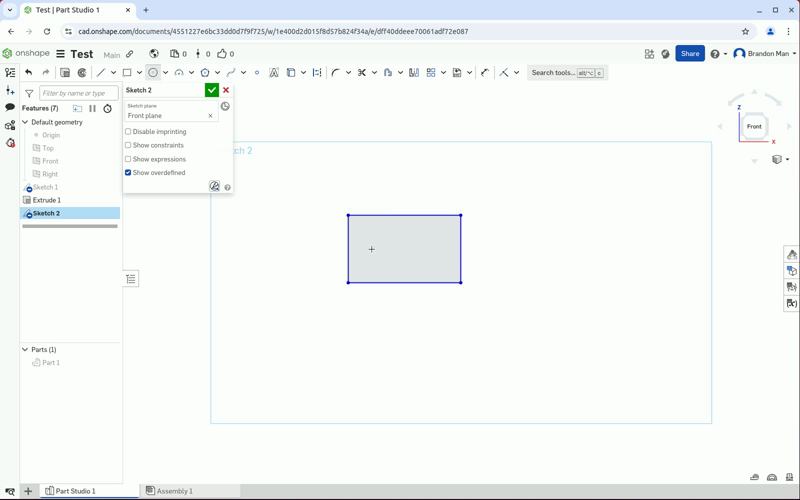
click(371, 248)
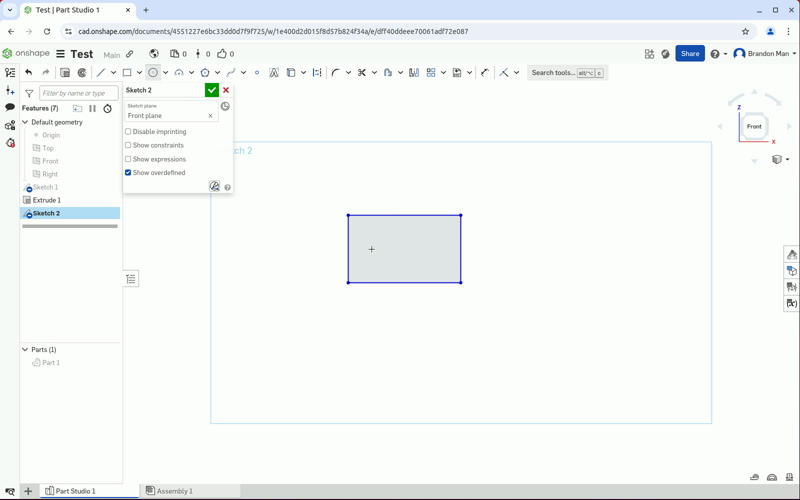
key_up(shift)
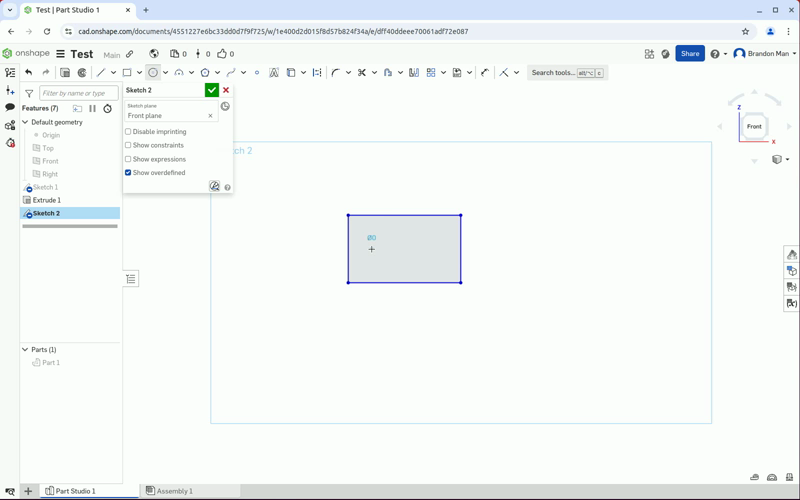
mouse_move(383, 248)
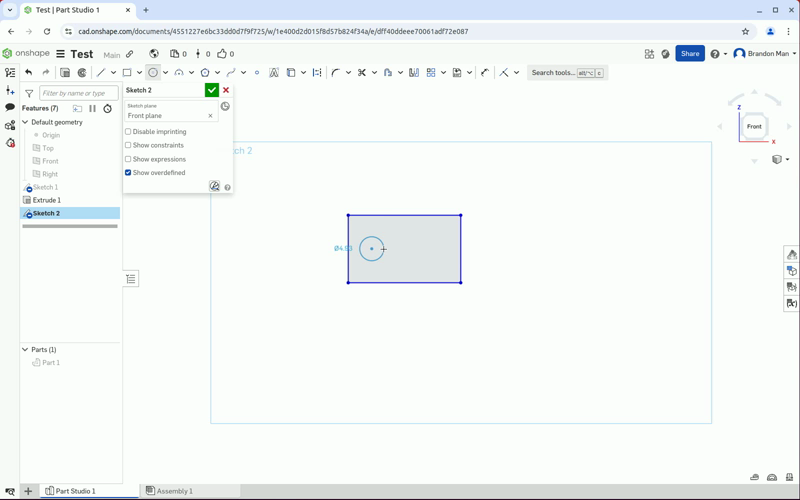
click(383, 248)
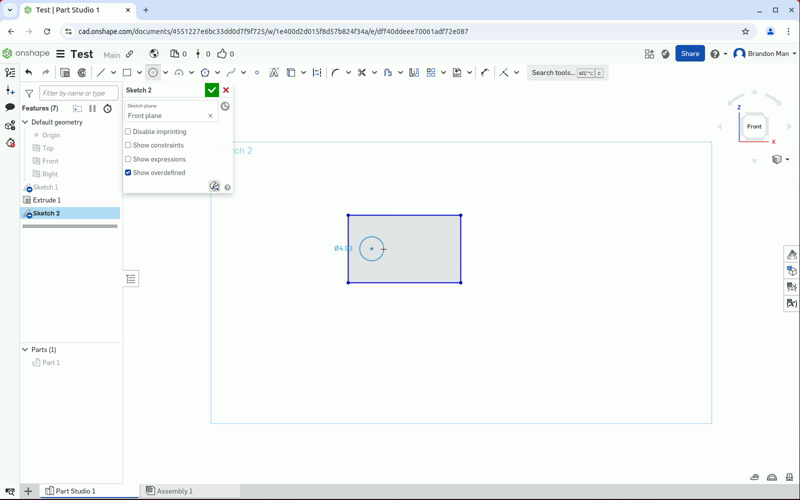
key(esc)
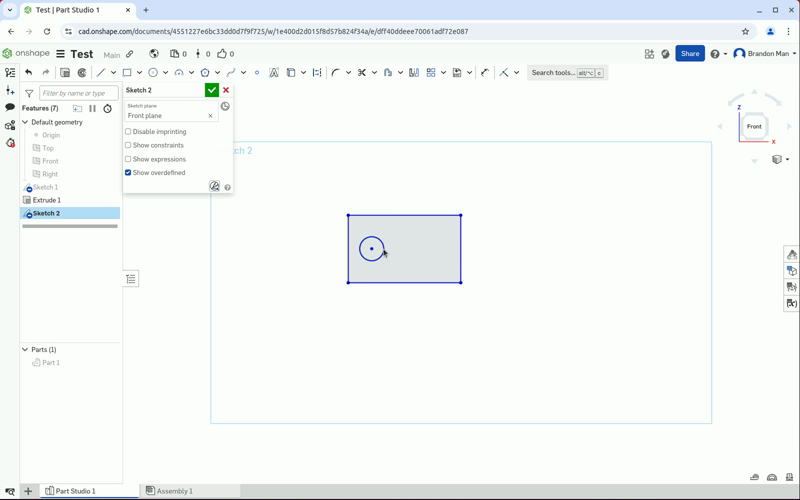
key(l)
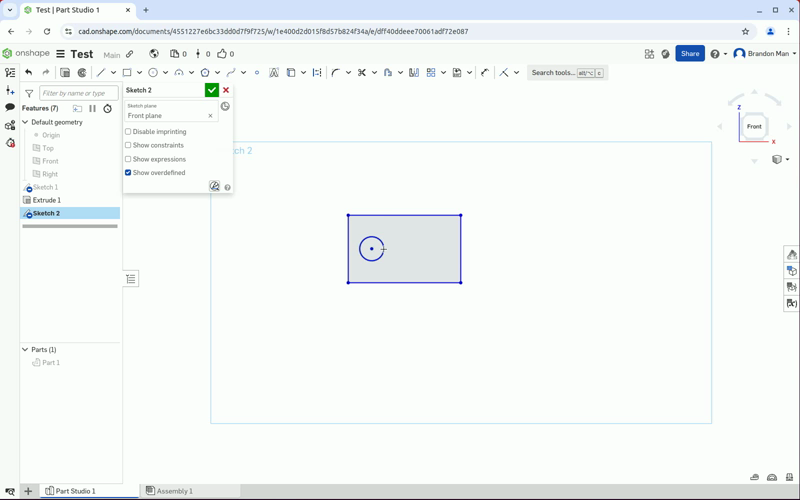
key_down(shift)
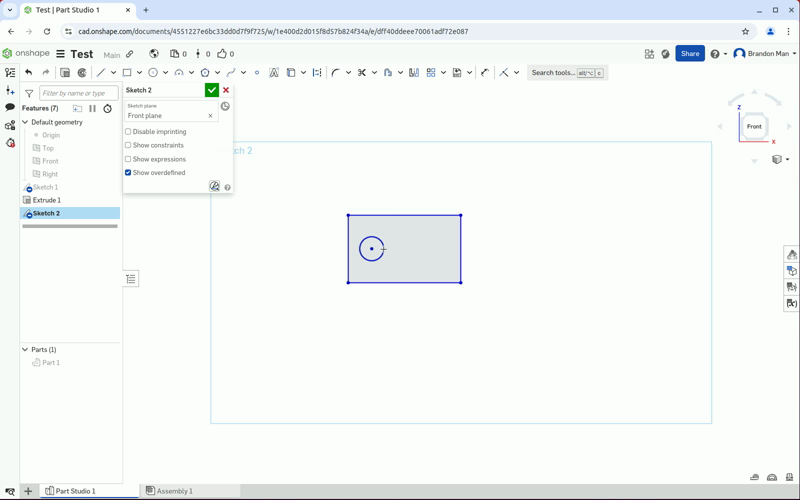
mouse_move(418, 260)
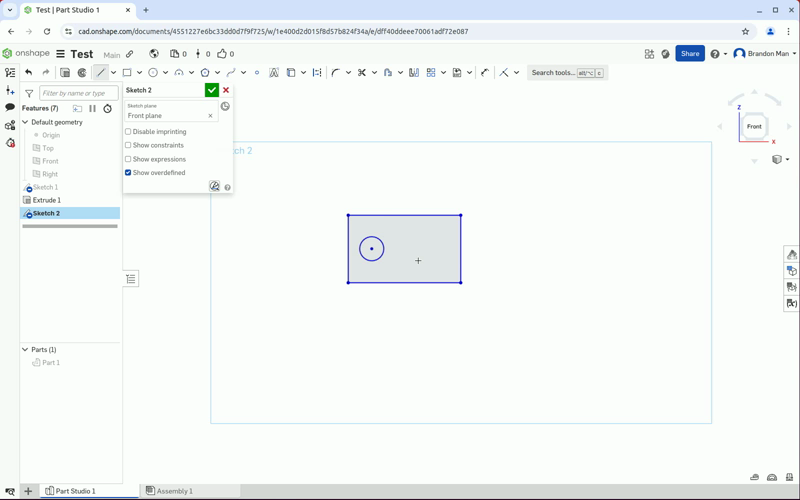
click(418, 260)
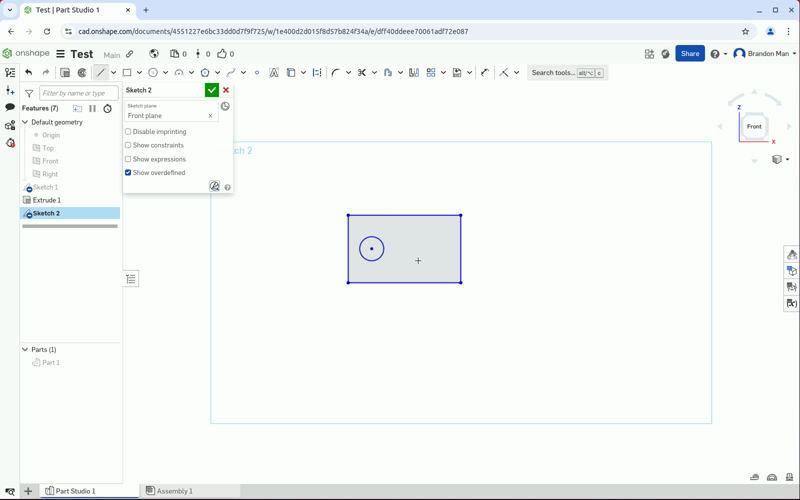
key_up(shift)
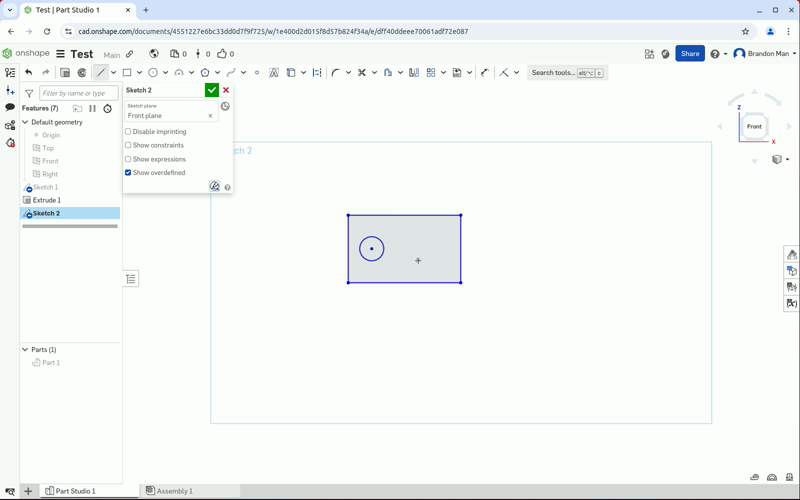
key_down(shift)
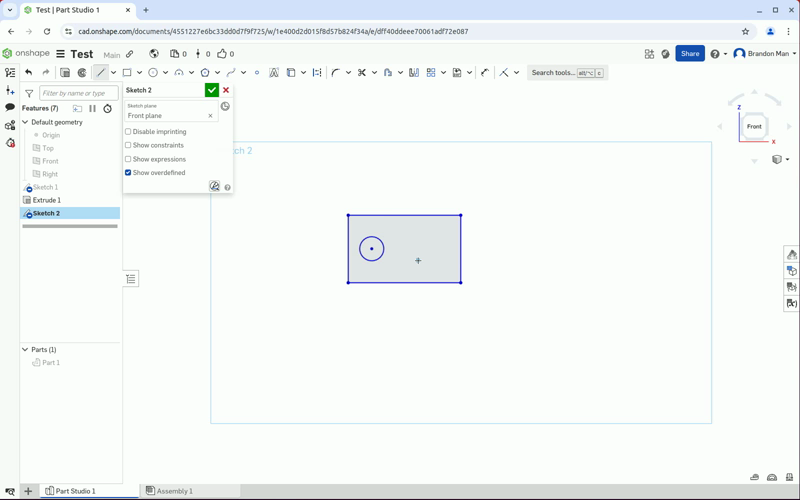
mouse_move(448, 260)
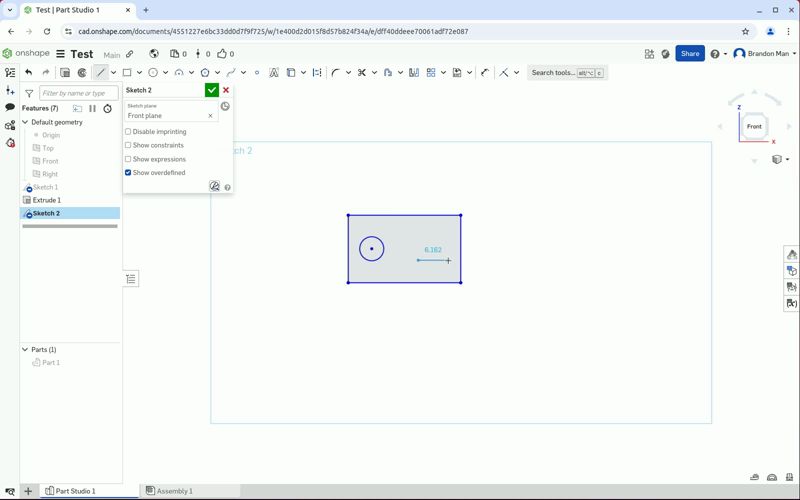
mouse_move(440, 260)
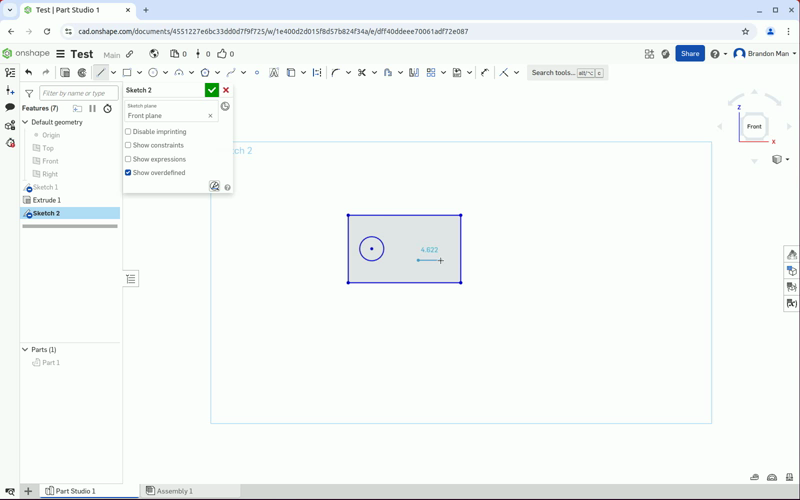
click(440, 260)
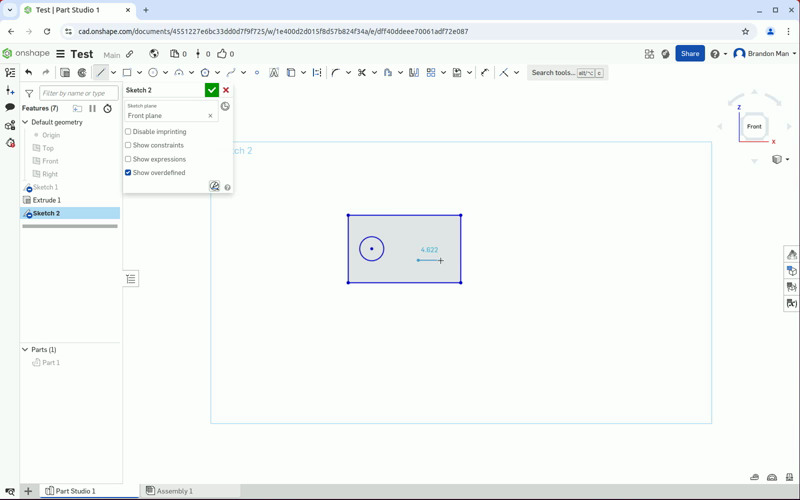
key_up(shift)
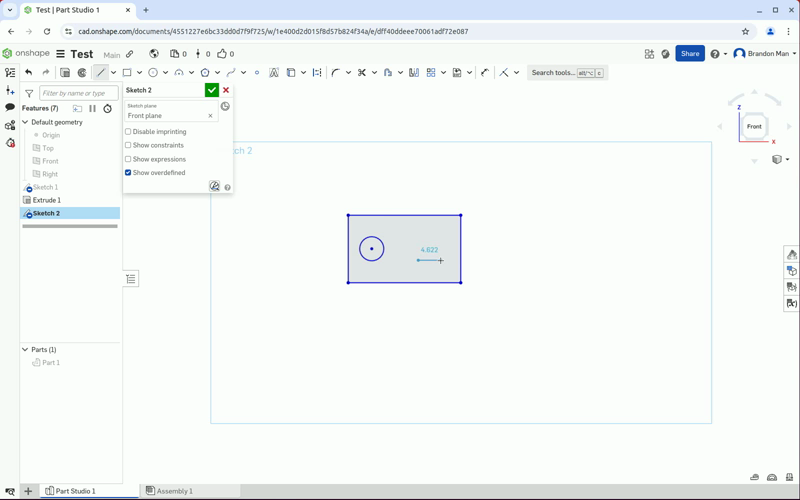
key_down(shift)
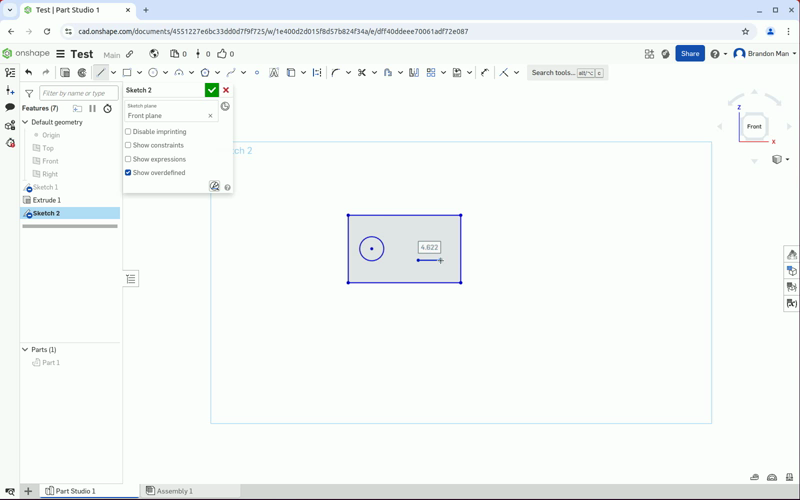
mouse_move(470, 260)
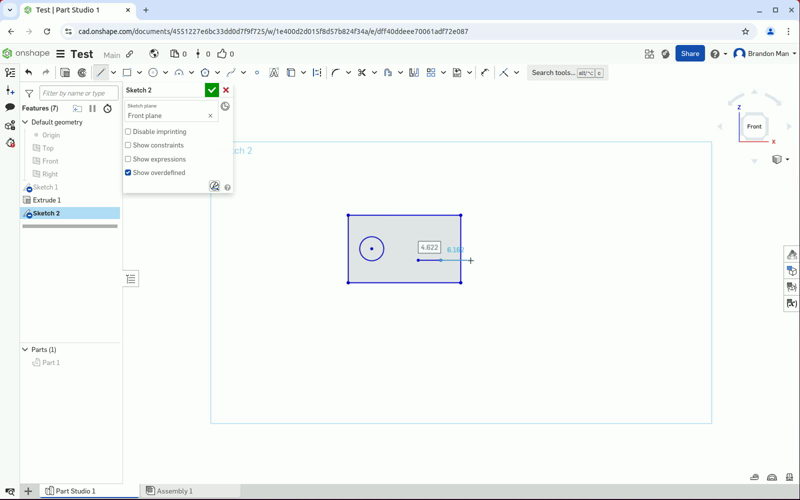
mouse_move(440, 237)
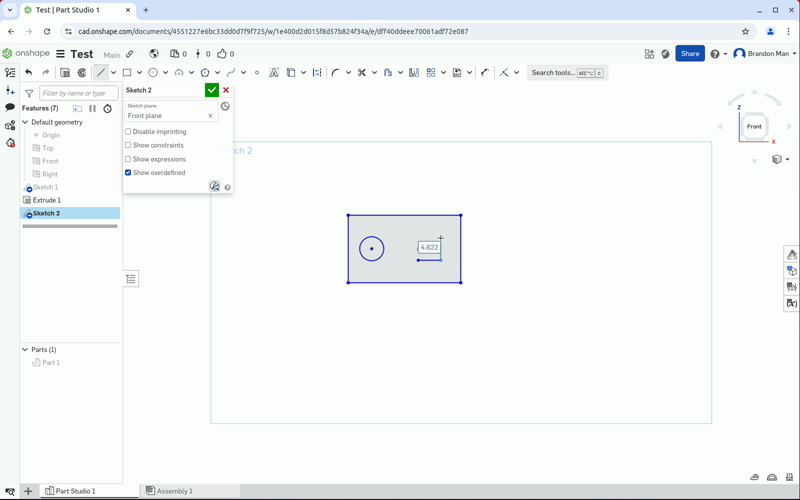
click(440, 237)
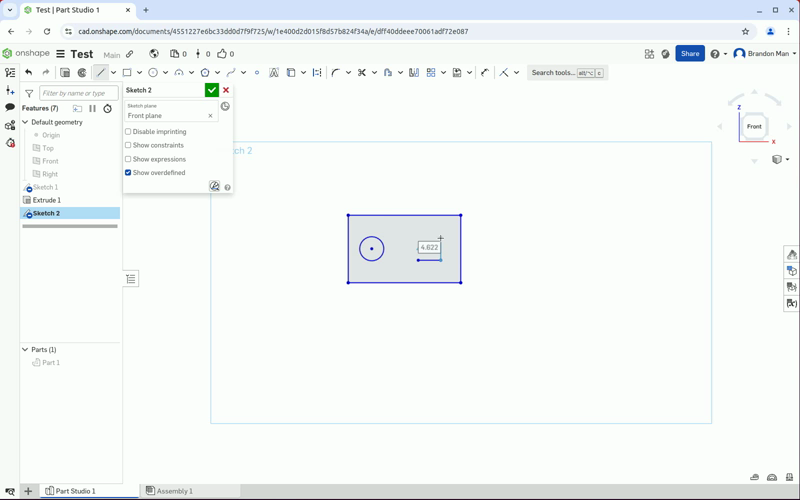
key_up(shift)
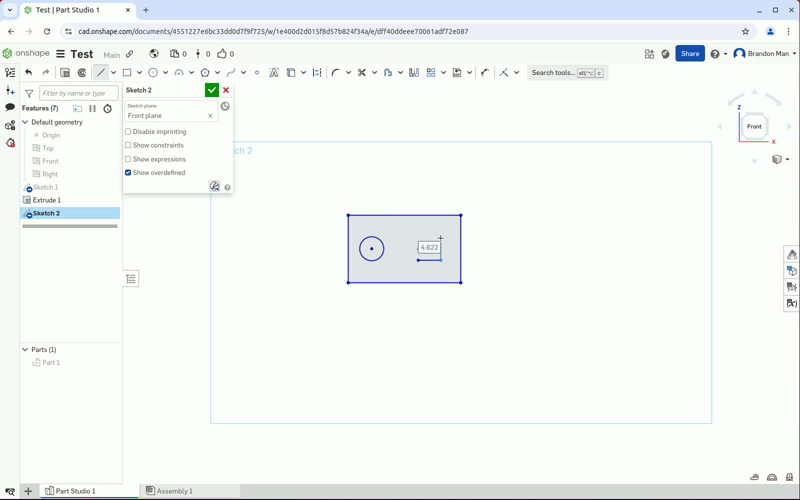
key_down(shift)
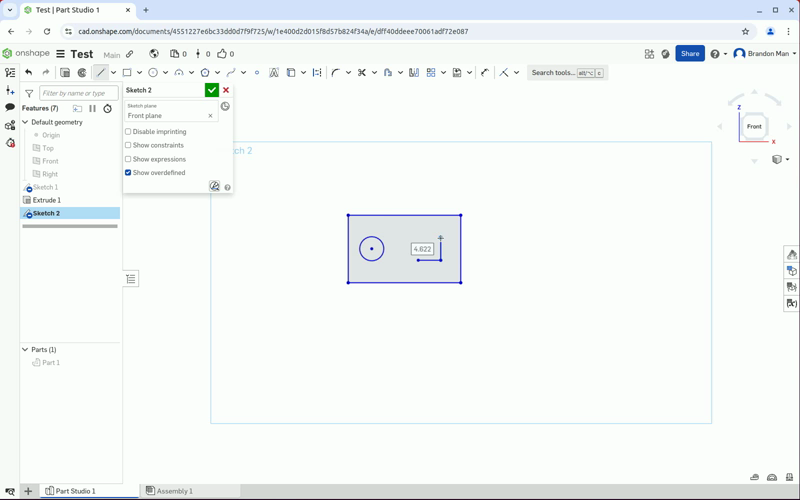
mouse_move(470, 237)
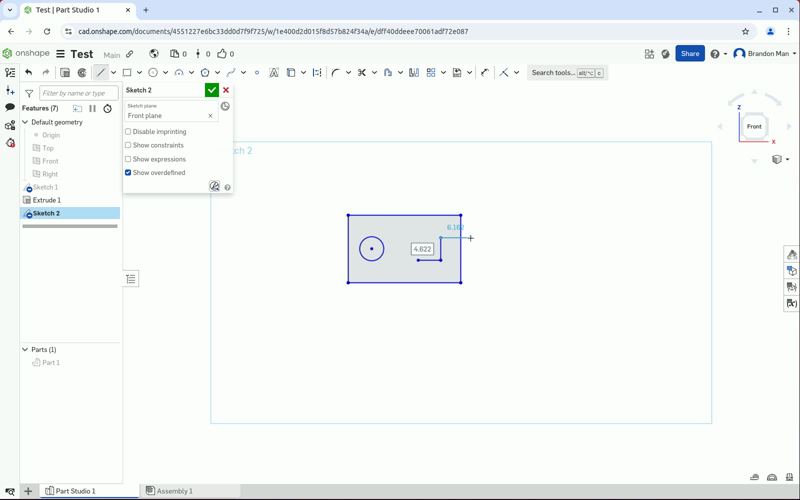
mouse_move(418, 237)
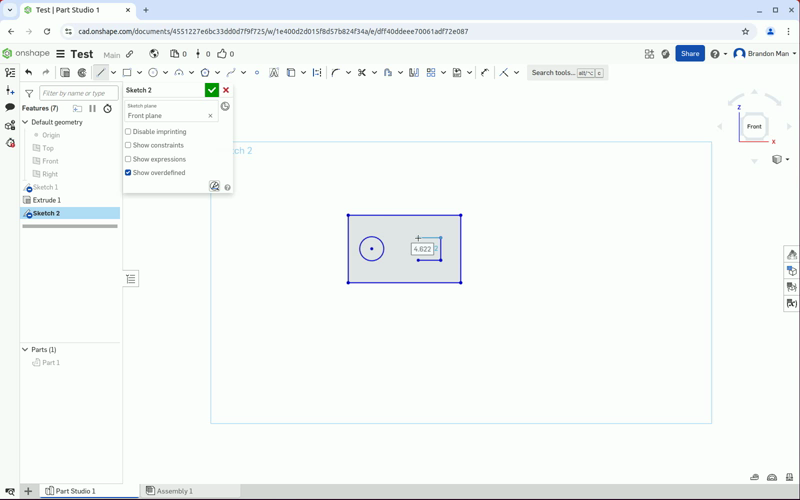
click(418, 237)
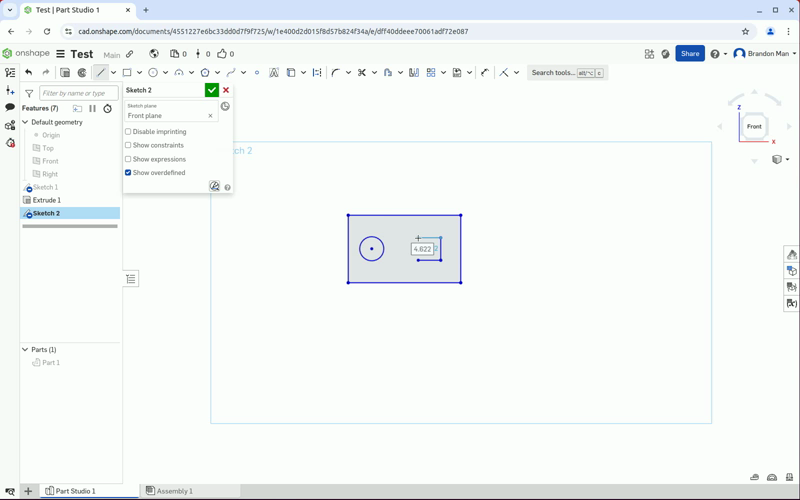
key_up(shift)
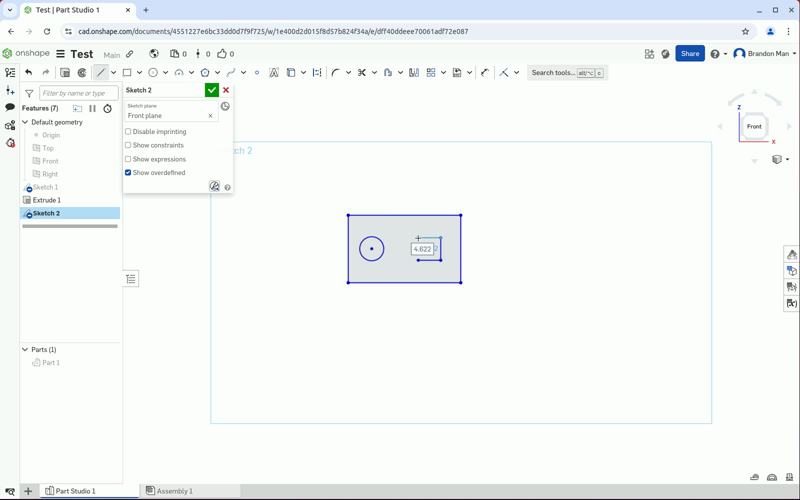
mouse_move(448, 237)
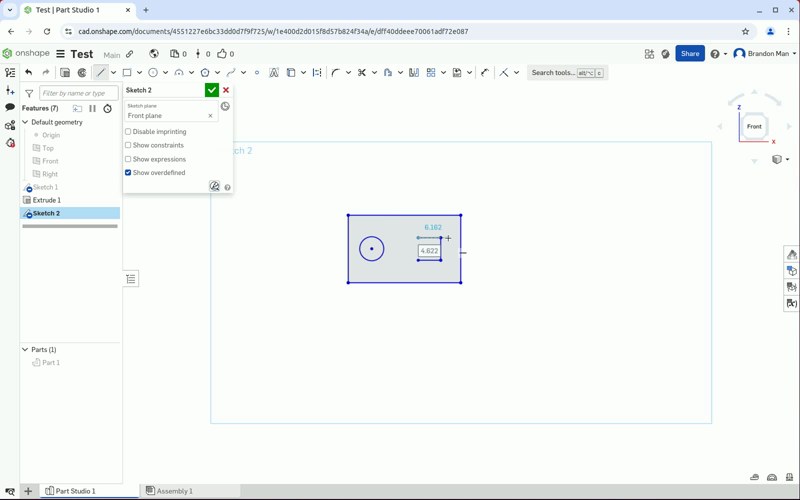
key_down(shift)
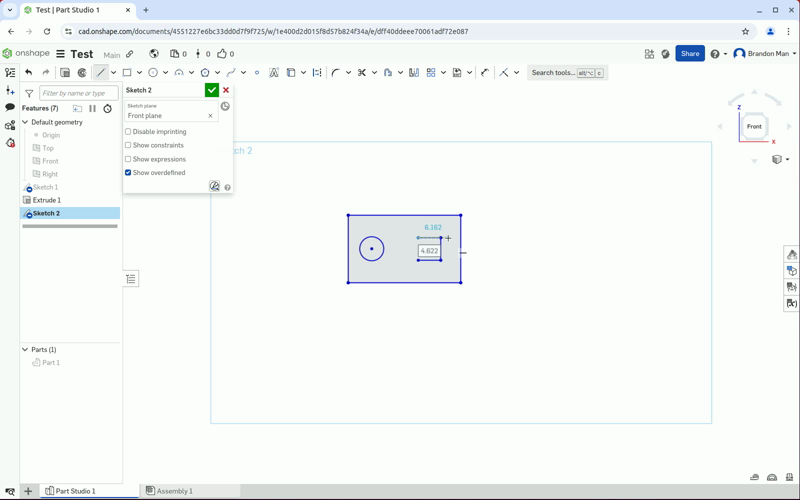
mouse_move(418, 260)
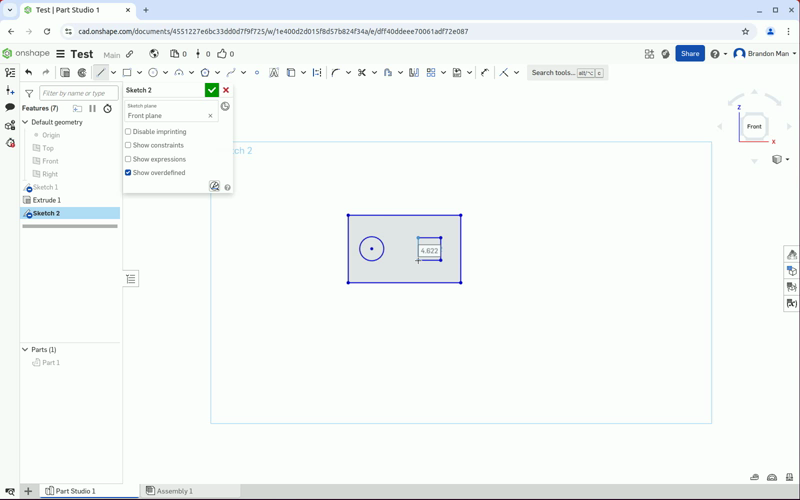
key_up(shift)
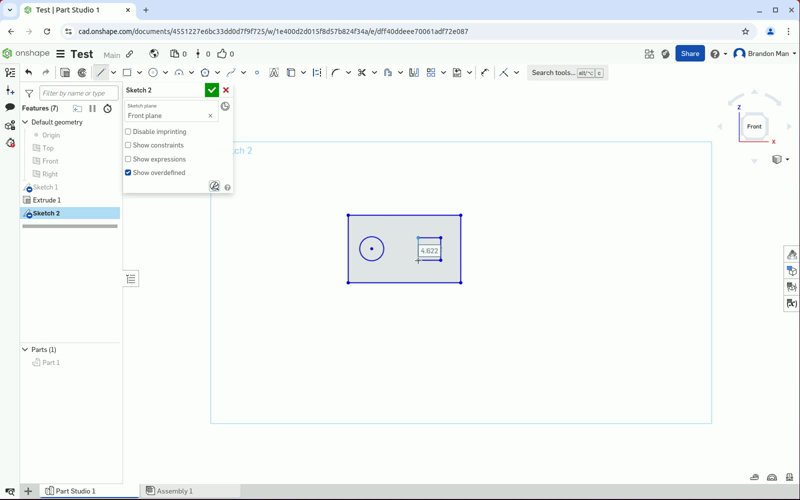
click(418, 260)
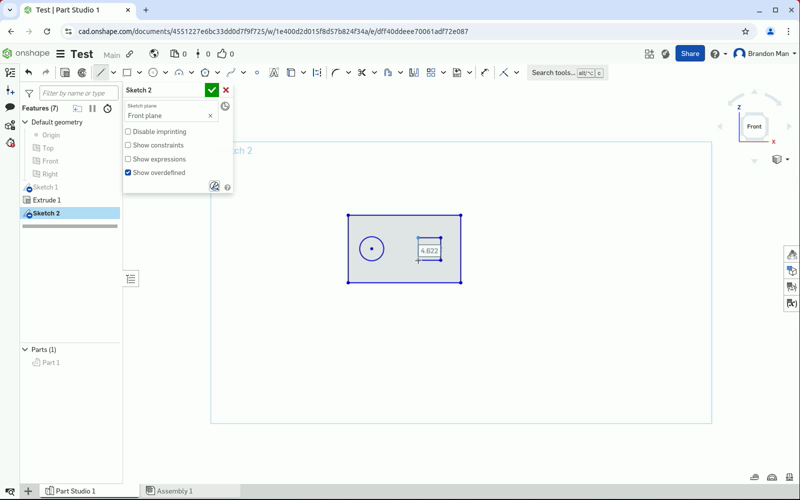
key(esc)
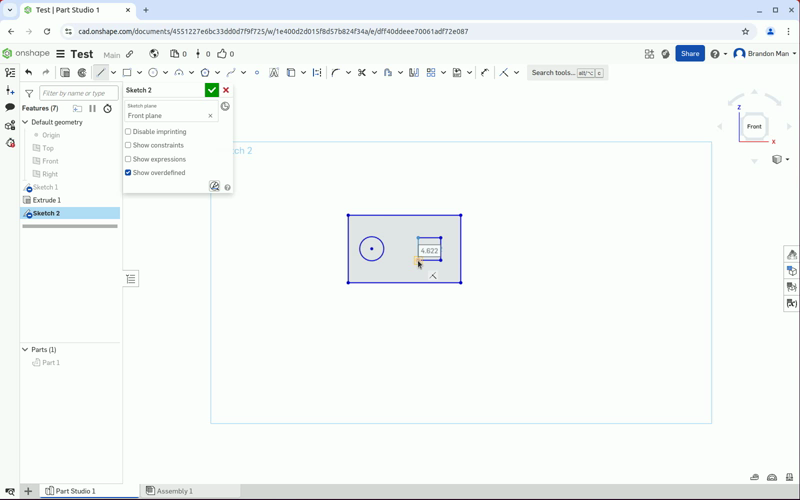
mouse_move(426, 274)
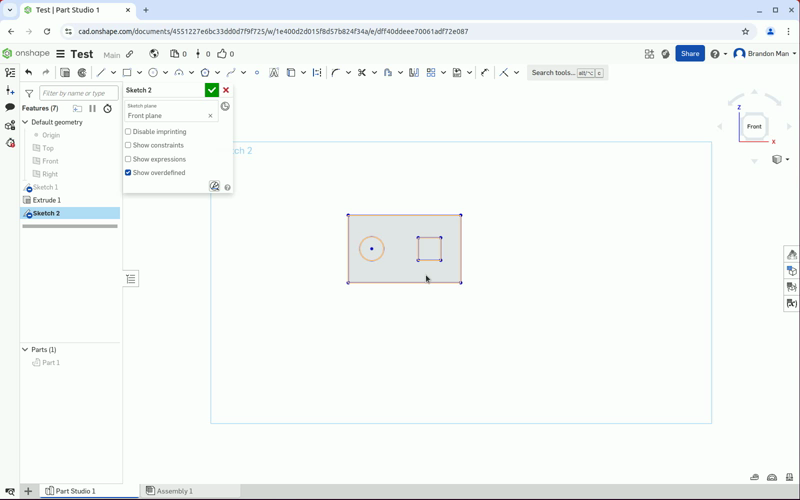
click(426, 274)
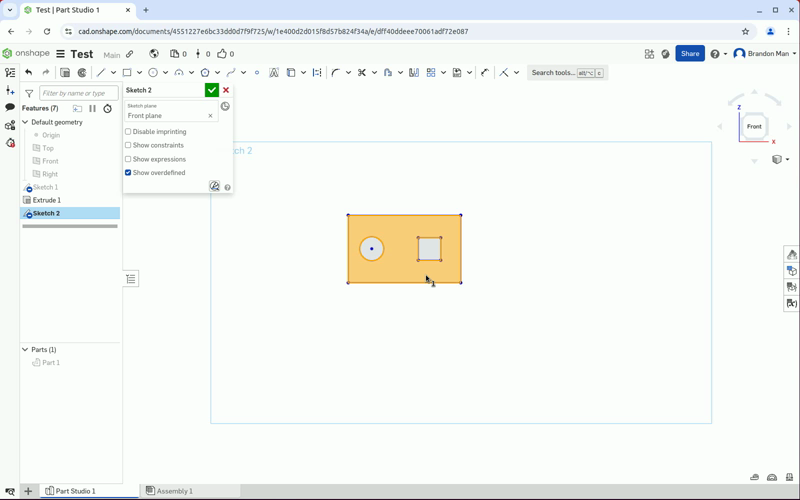
mouse_move(73, 352)
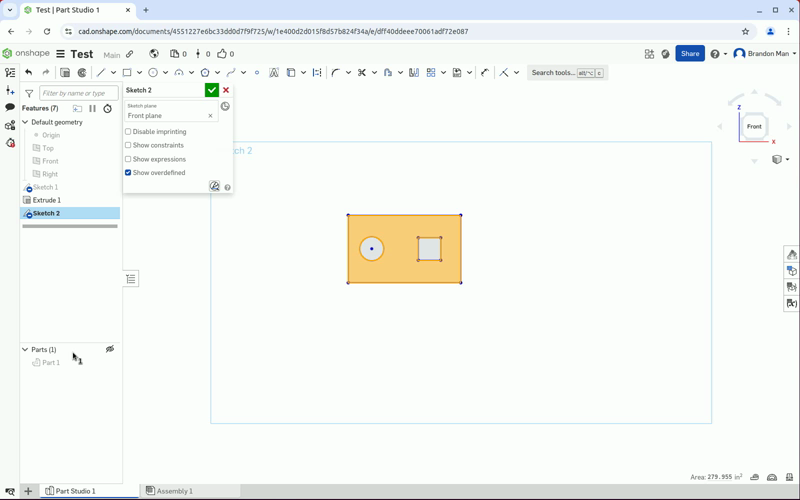
key(shift+y)
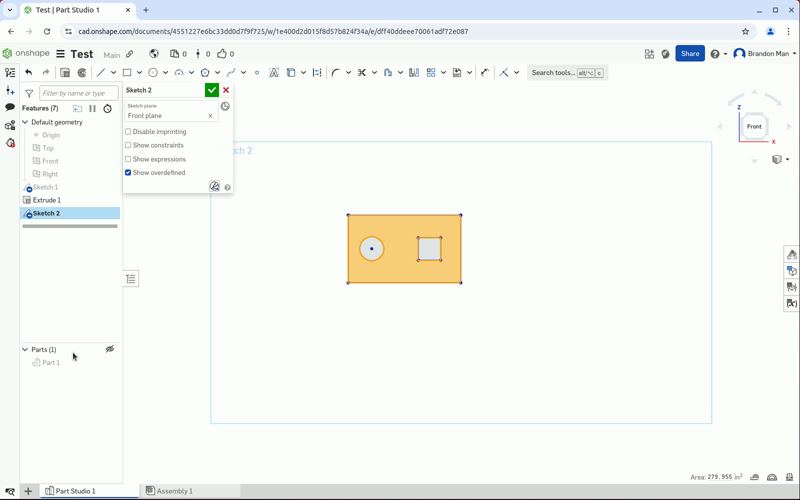
key(shift+e)
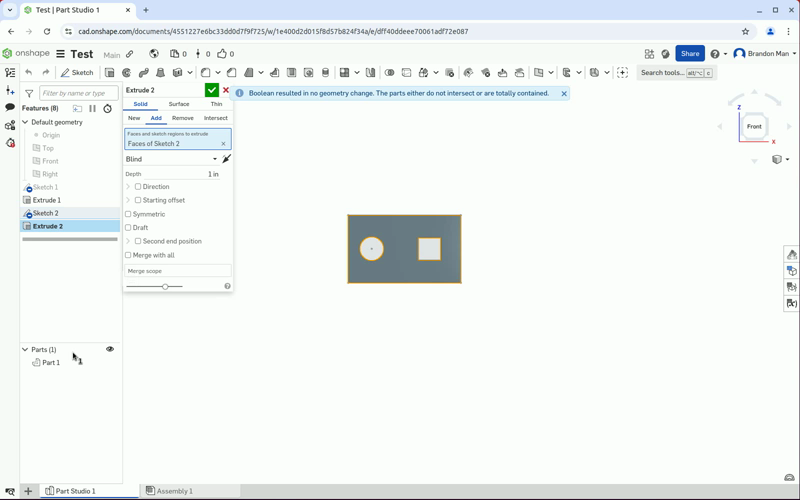
mouse_move(143, 106)
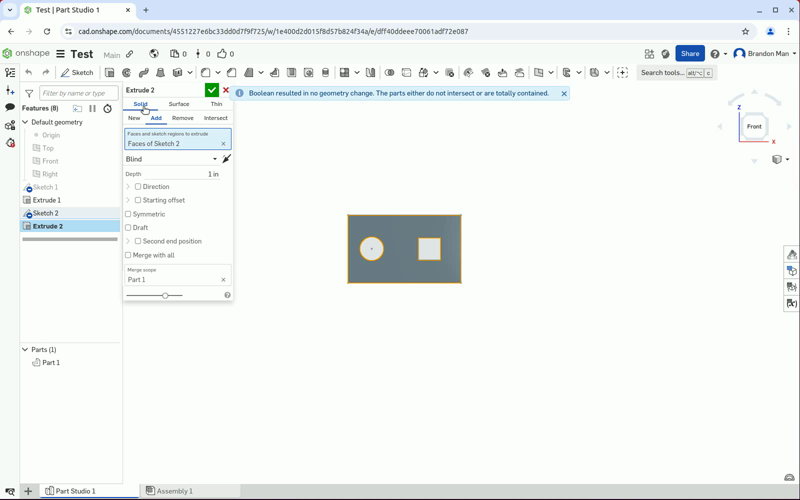
click(143, 106)
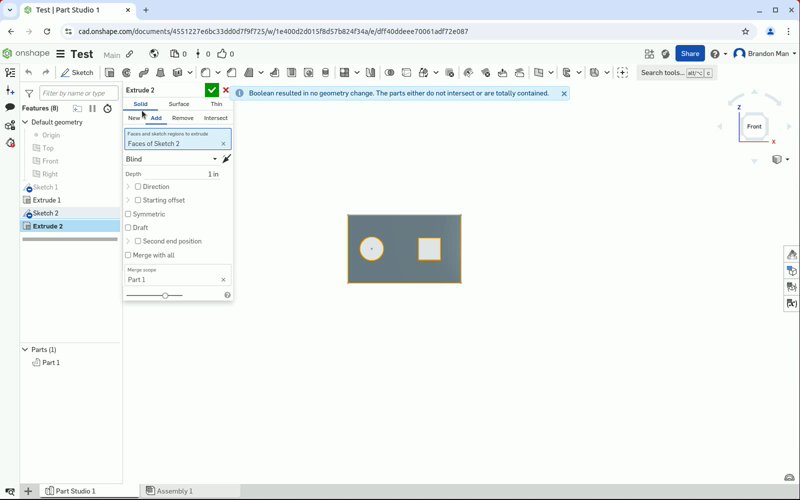
mouse_move(137, 120)
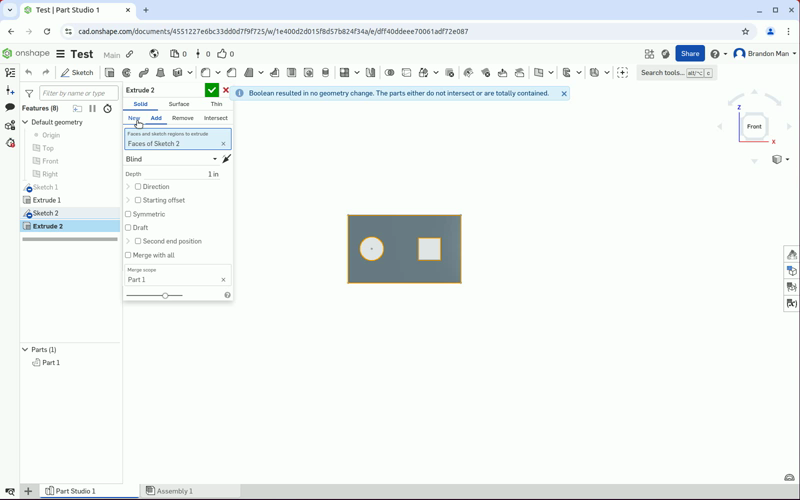
click(137, 120)
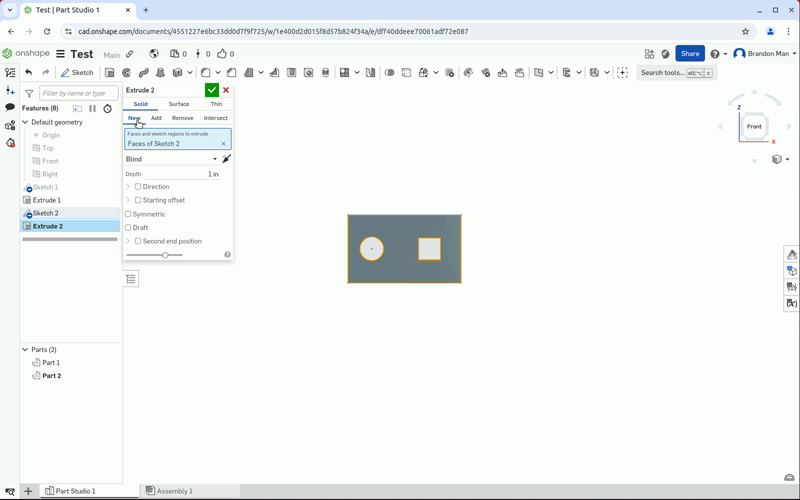
key(tab, 4)
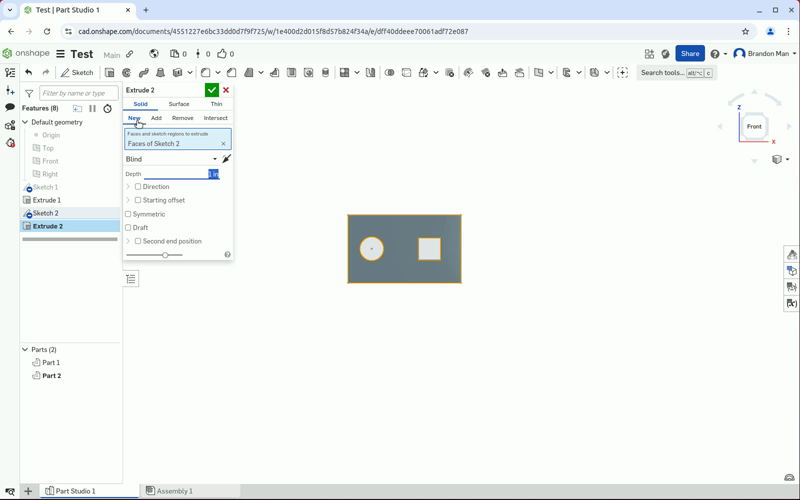
text(3.37)
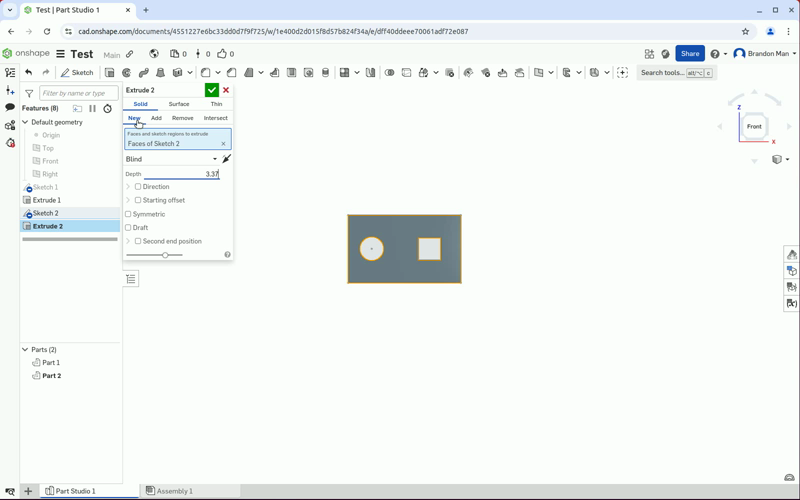
key(enter)
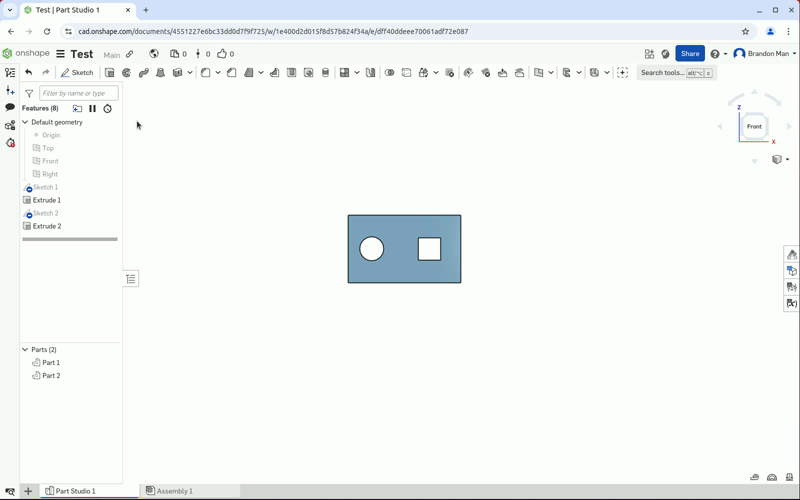
key(shift+h)
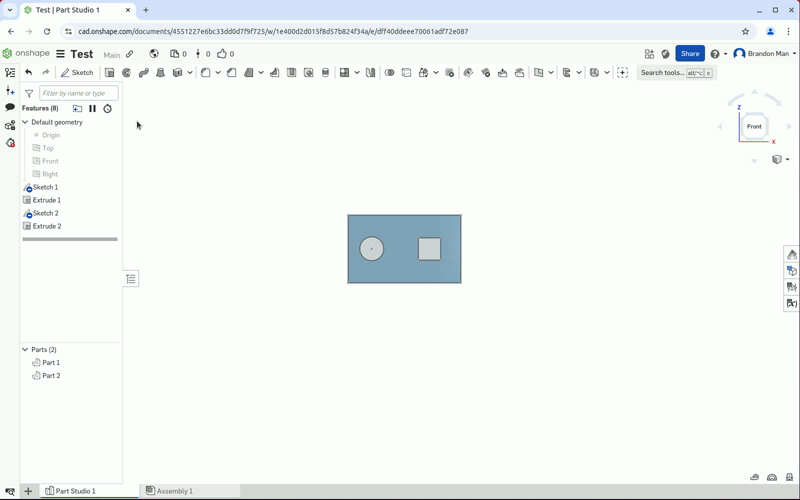
key(shift+h)
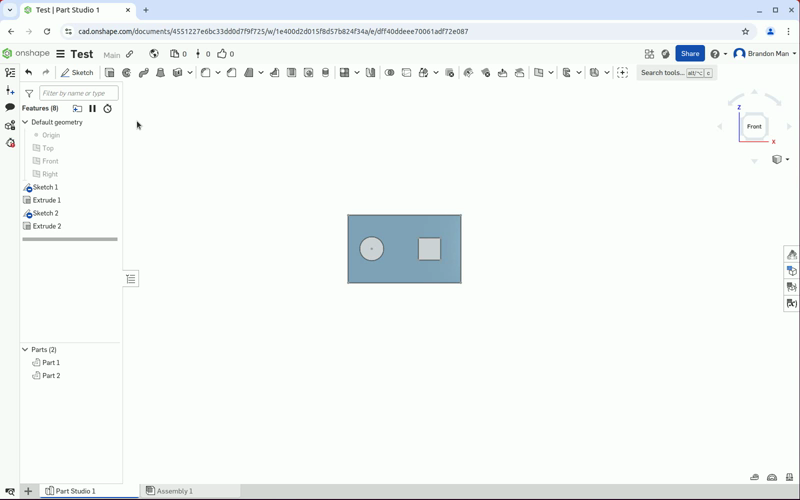
key(shift+7)
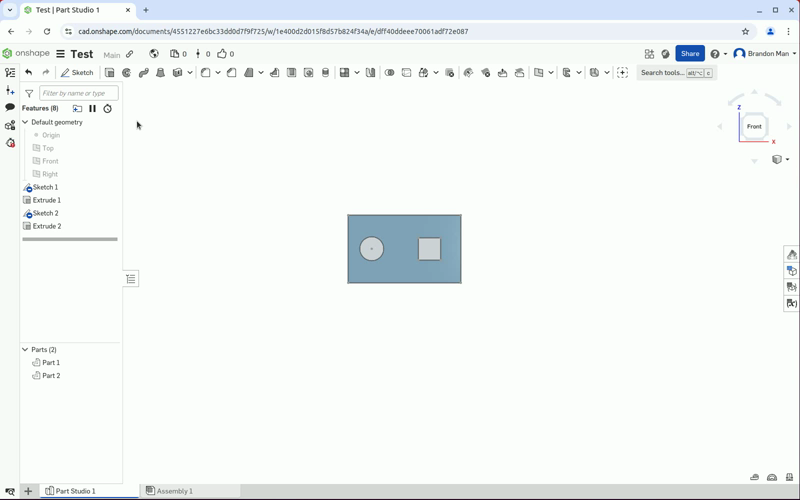
key(left, 2)
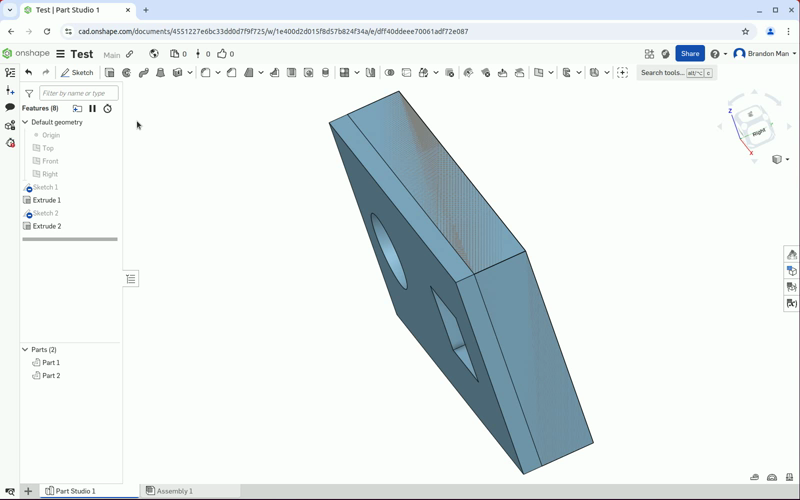
key(down, 2)
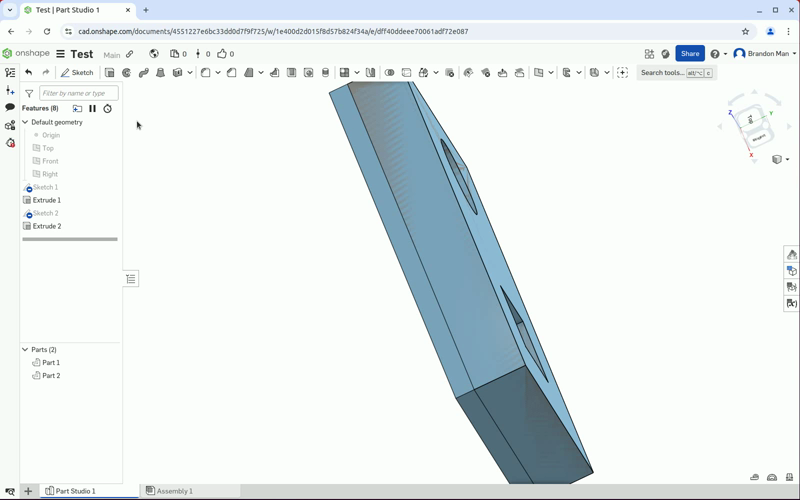
key(up, 2)
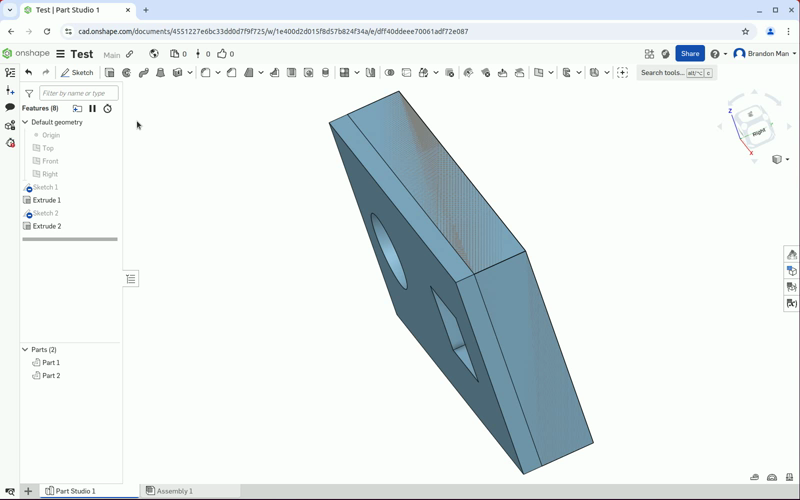
key(right, 2)
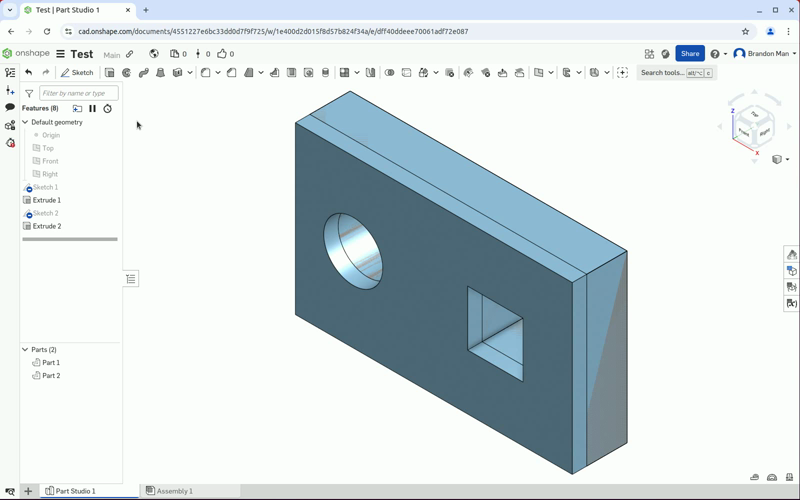
mouse_move(73, 189)
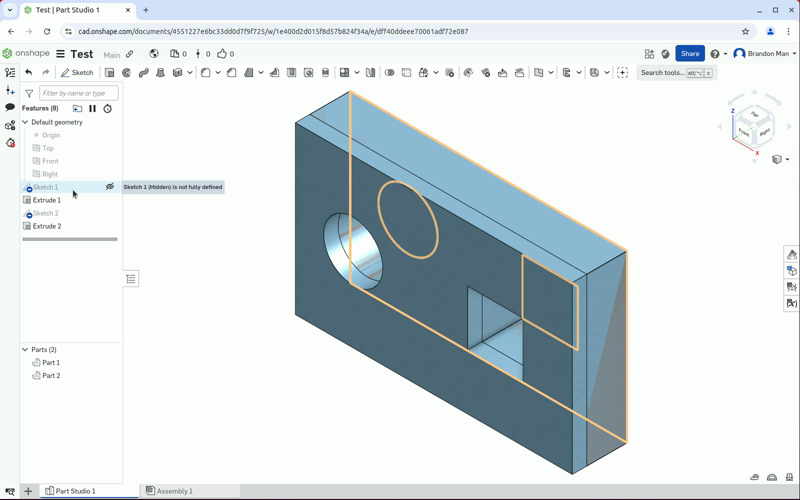
click(73, 189)